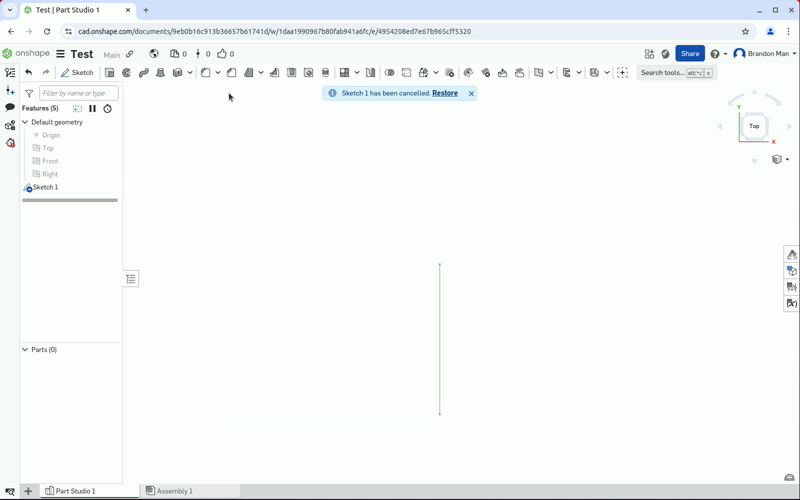
key(shift+h)
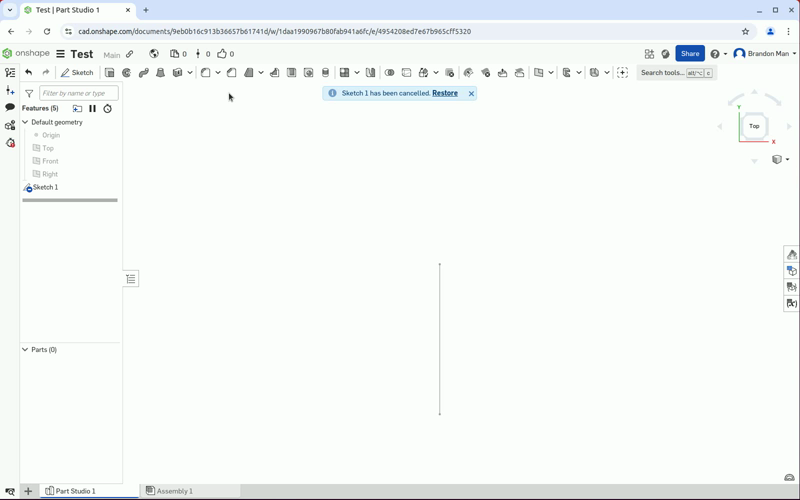
key(shift+s)
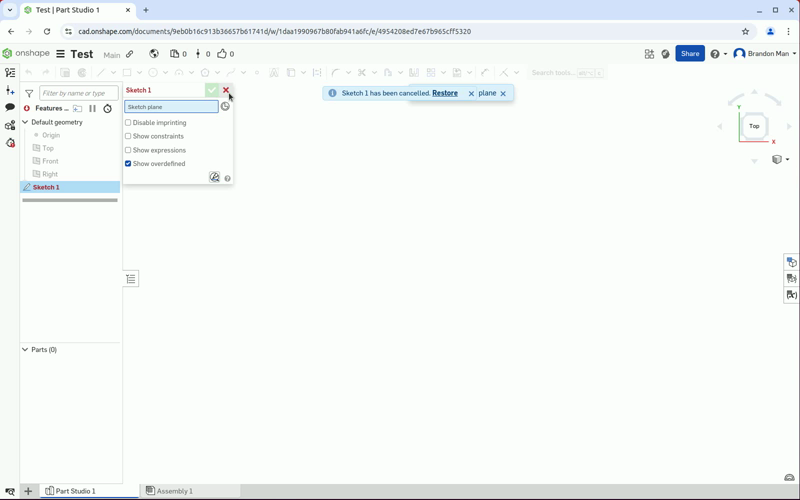
mouse_move(73, 150)
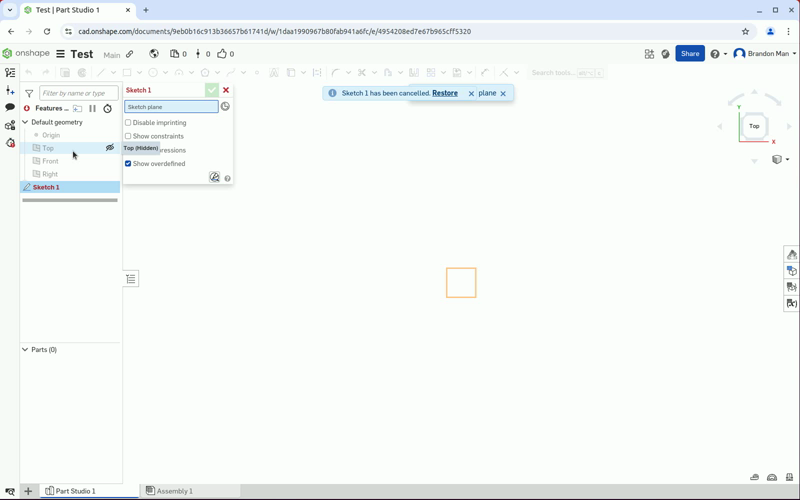
click(73, 150)
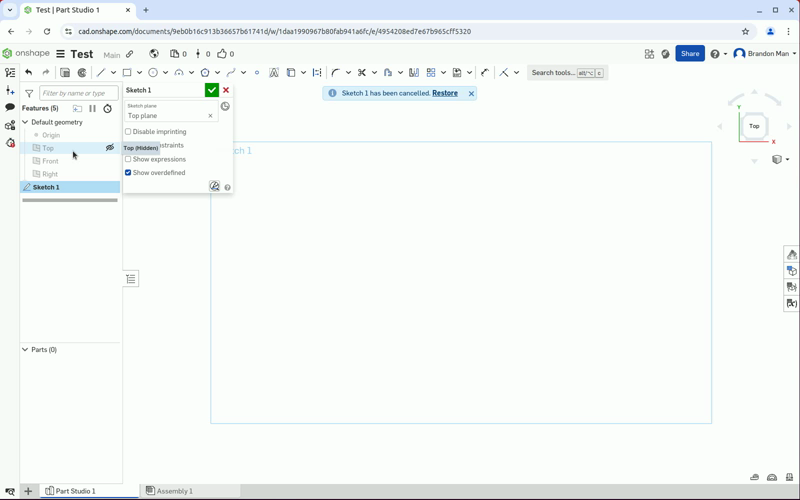
mouse_move(73, 352)
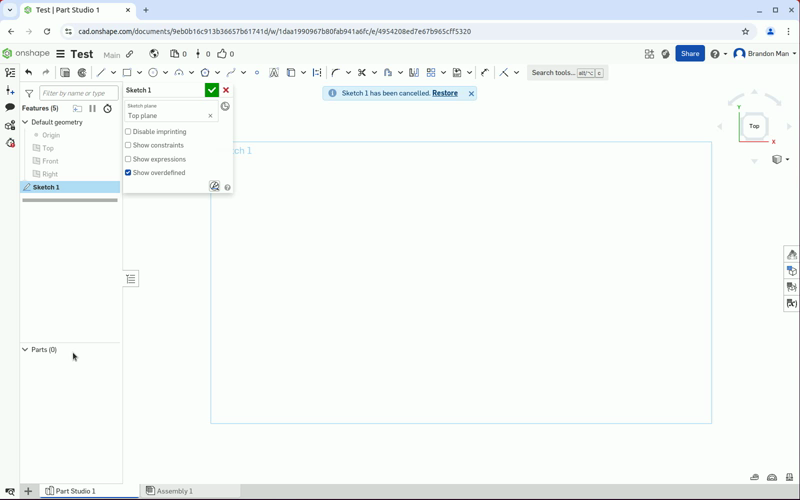
key(y)
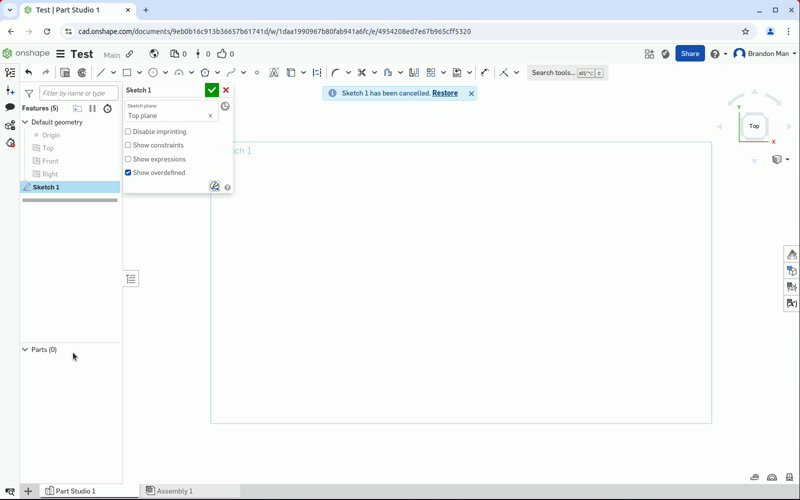
key(l)
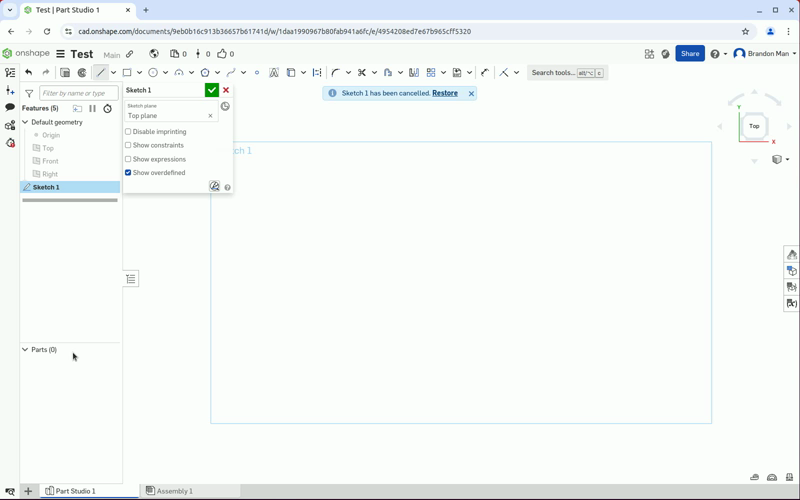
key_down(shift)
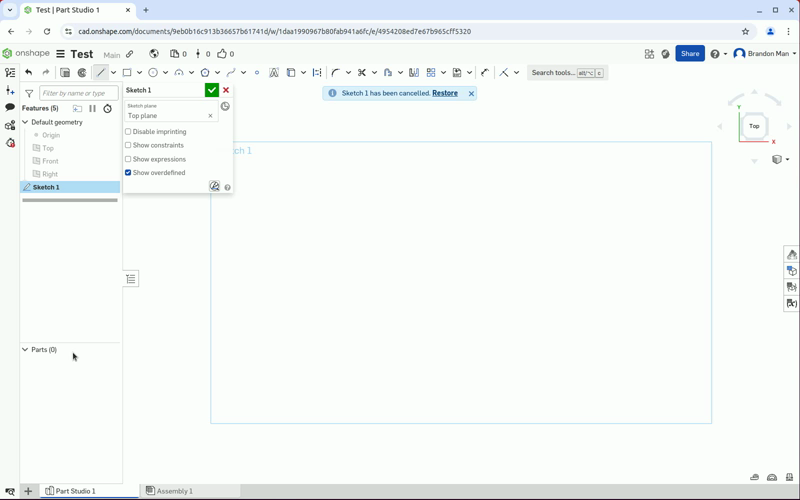
mouse_move(349, 282)
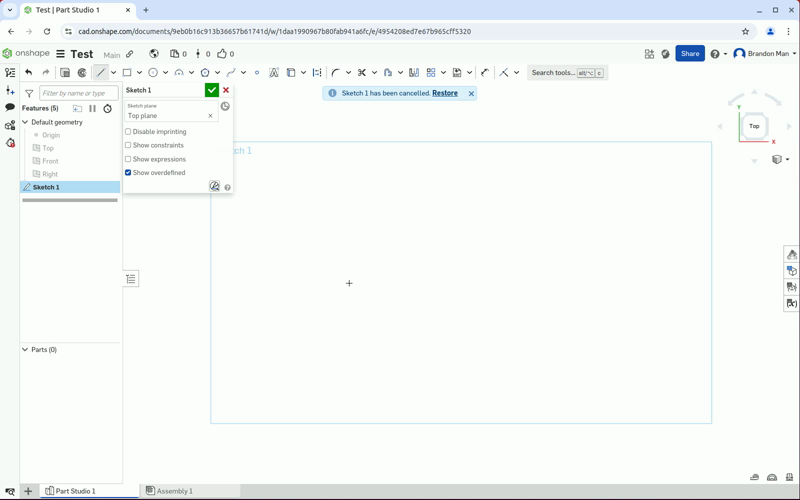
click(349, 282)
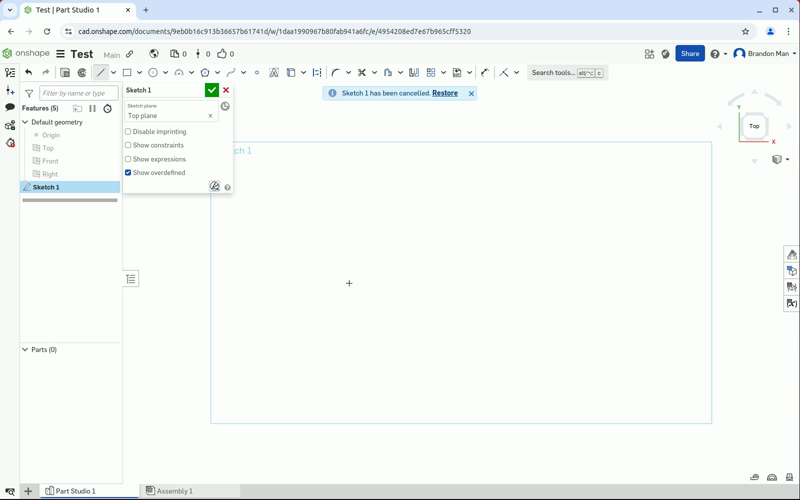
key_up(shift)
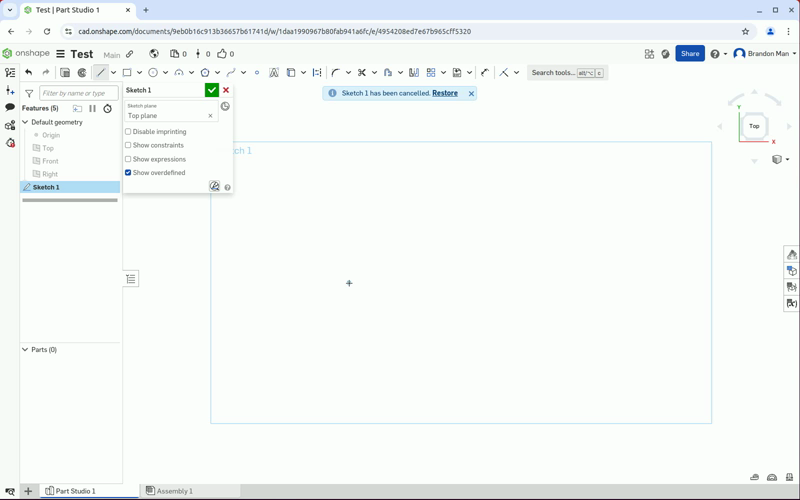
key_down(shift)
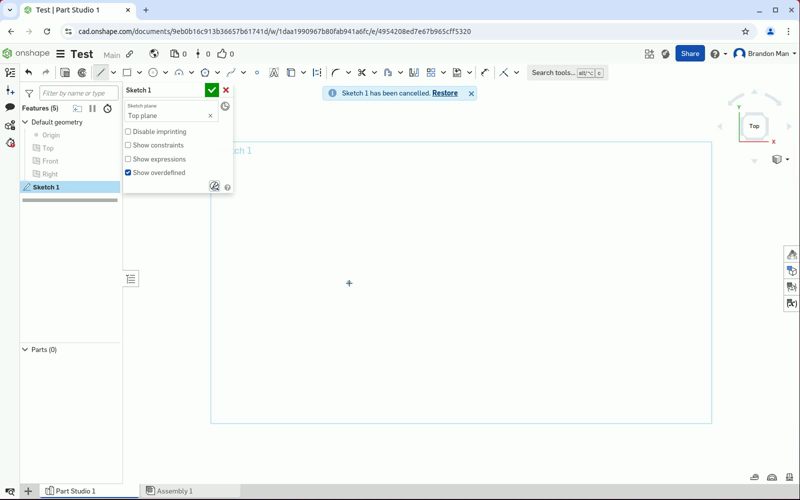
mouse_move(405, 378)
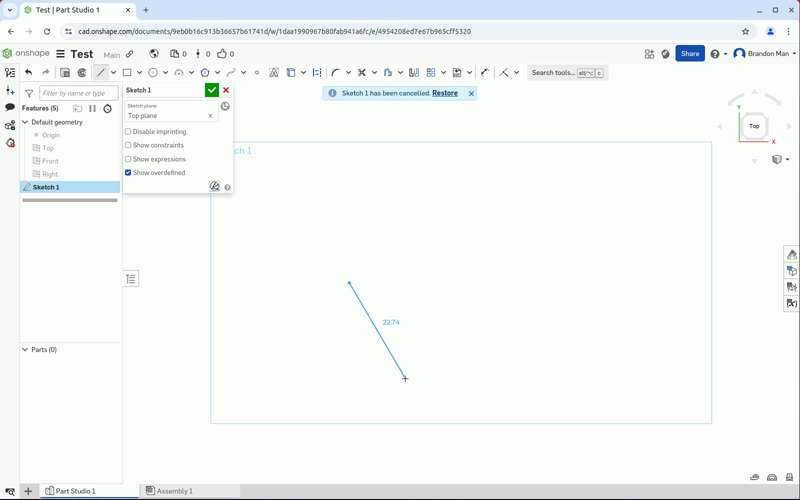
click(405, 378)
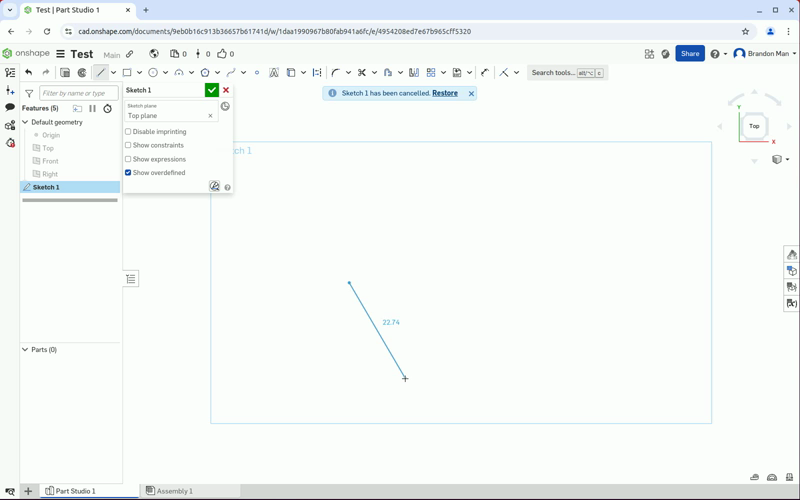
key_up(shift)
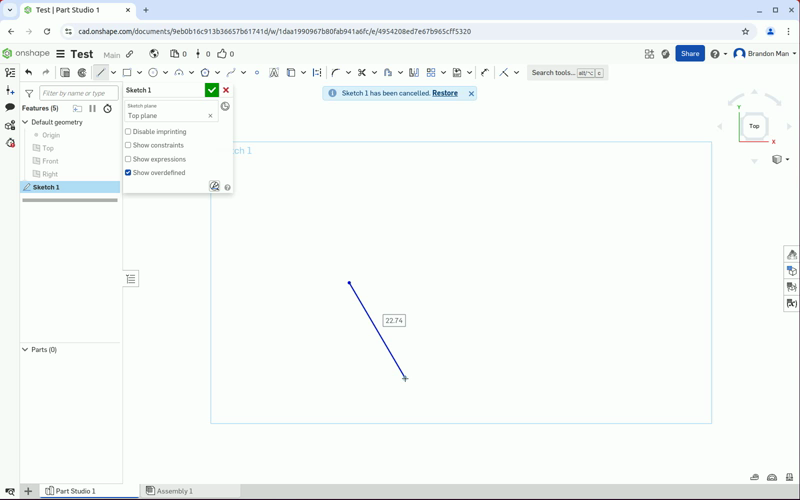
key_down(shift)
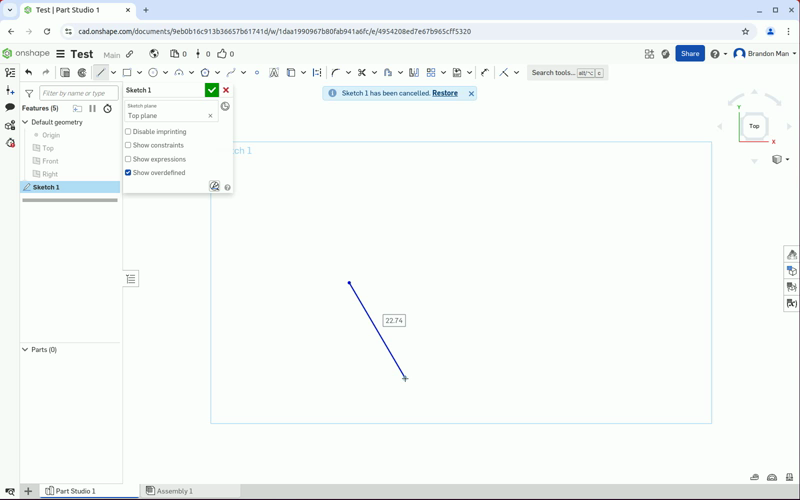
mouse_move(514, 378)
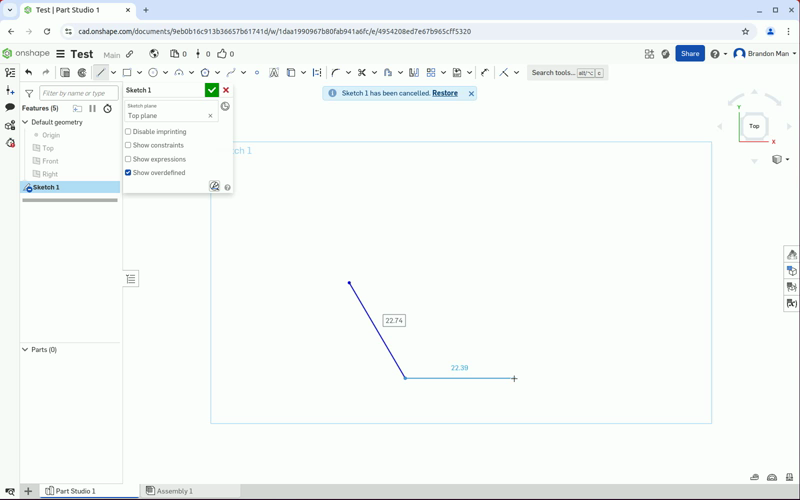
click(514, 378)
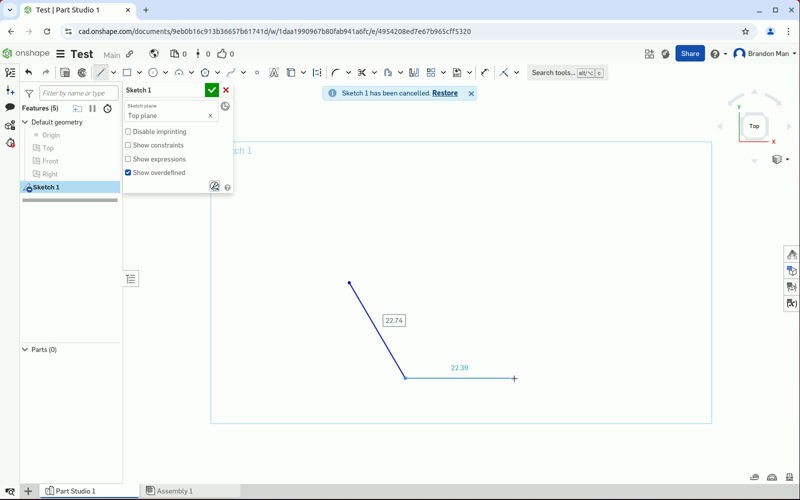
key_up(shift)
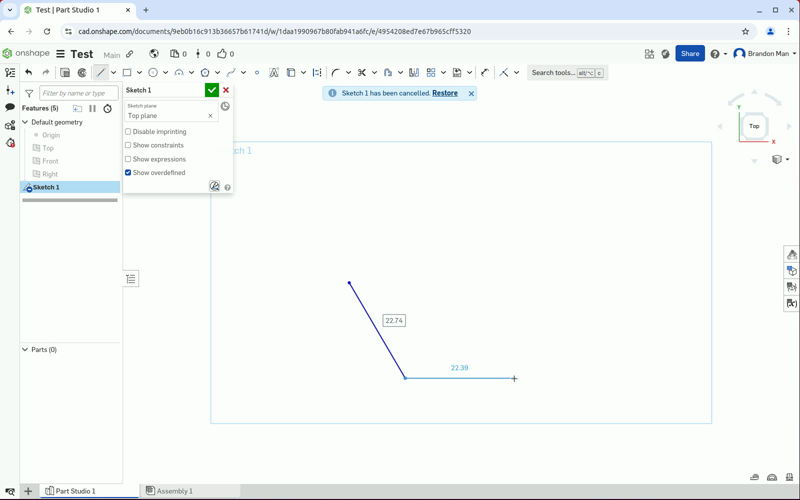
key_down(shift)
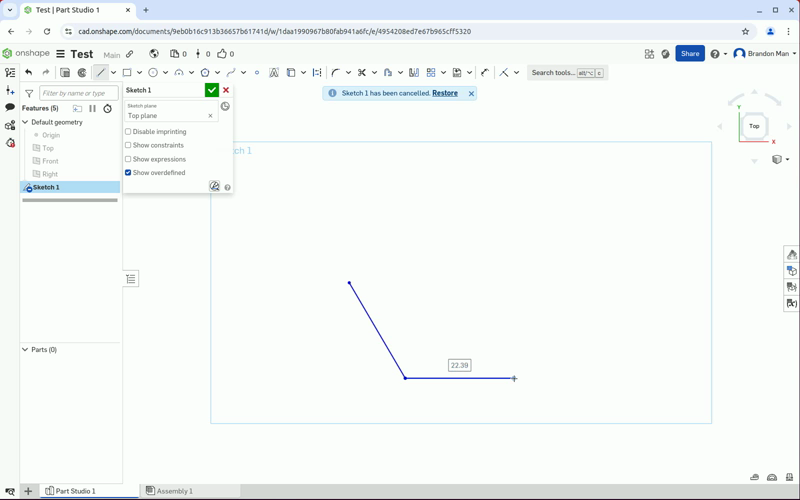
mouse_move(569, 282)
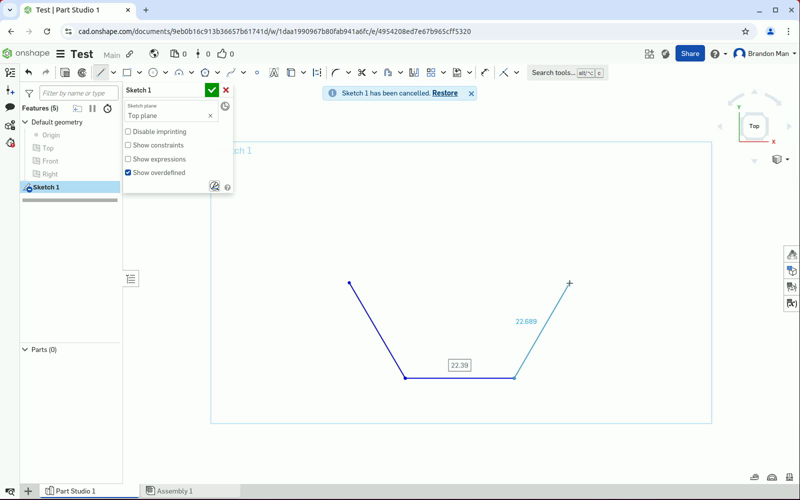
click(569, 282)
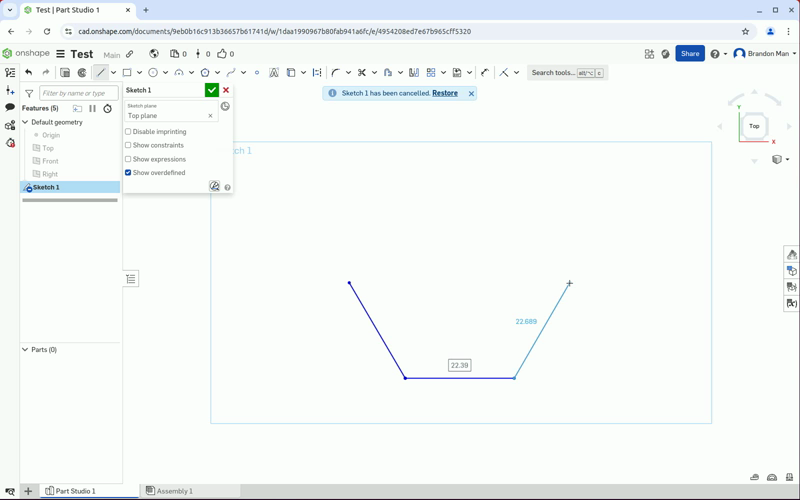
key_up(shift)
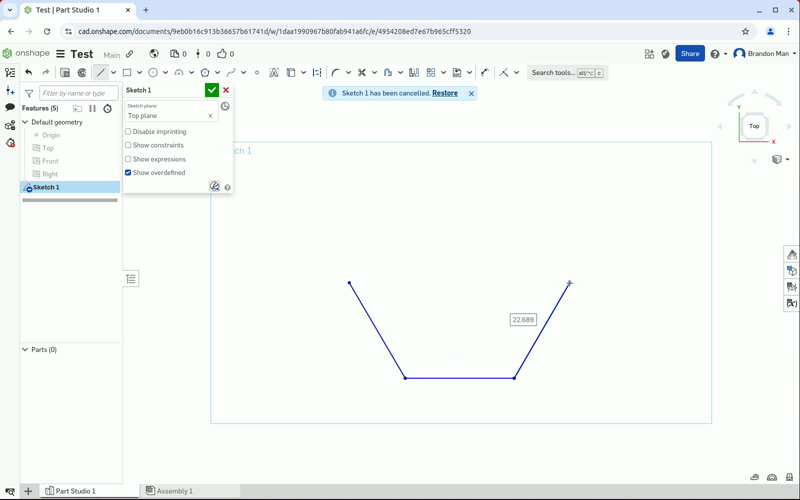
key_down(shift)
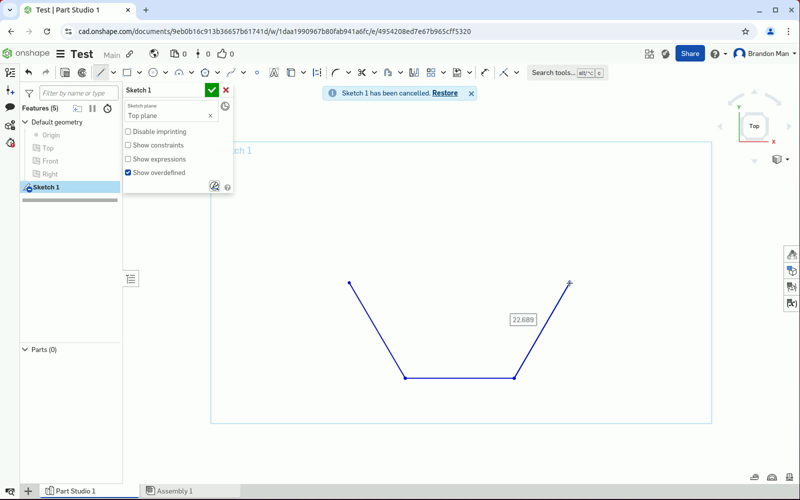
mouse_move(514, 187)
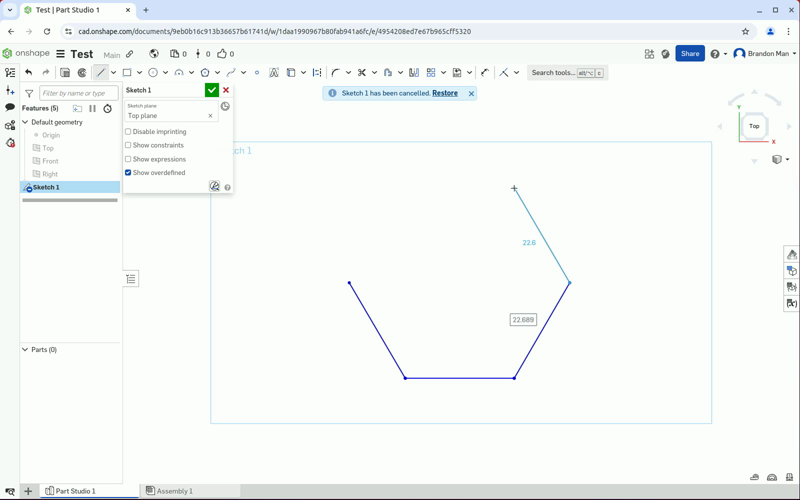
click(514, 187)
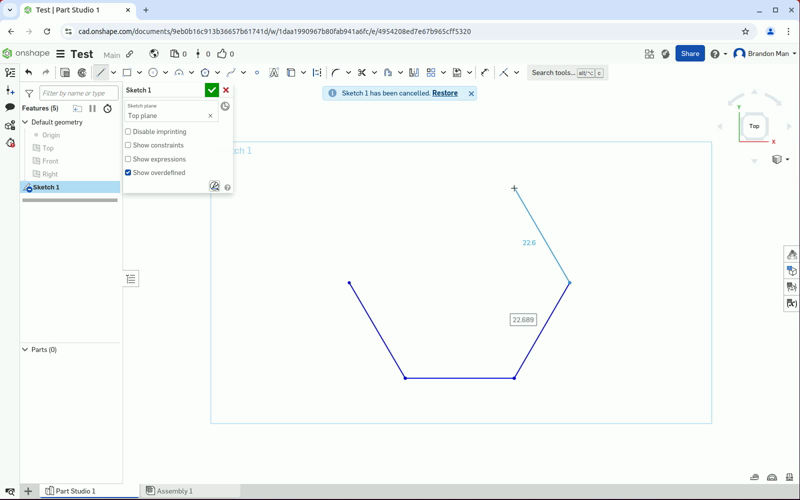
key_up(shift)
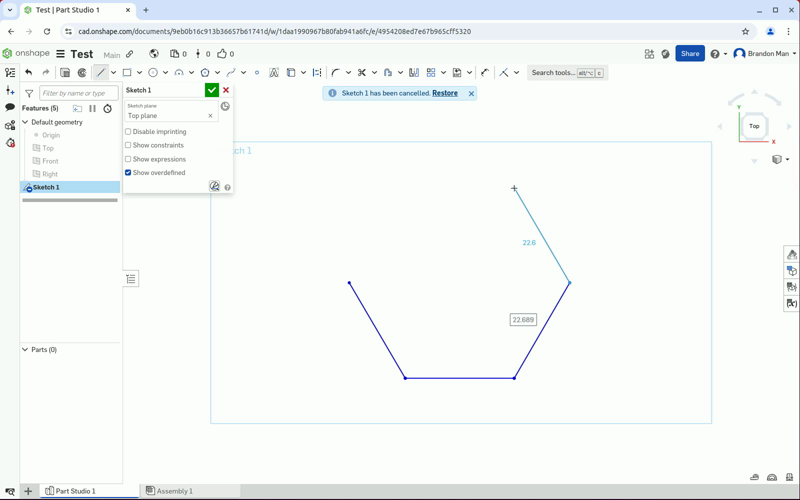
key_down(shift)
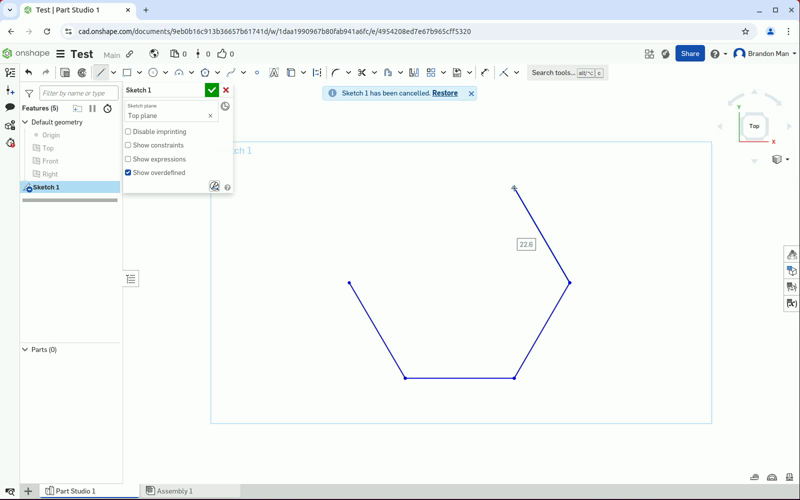
mouse_move(405, 187)
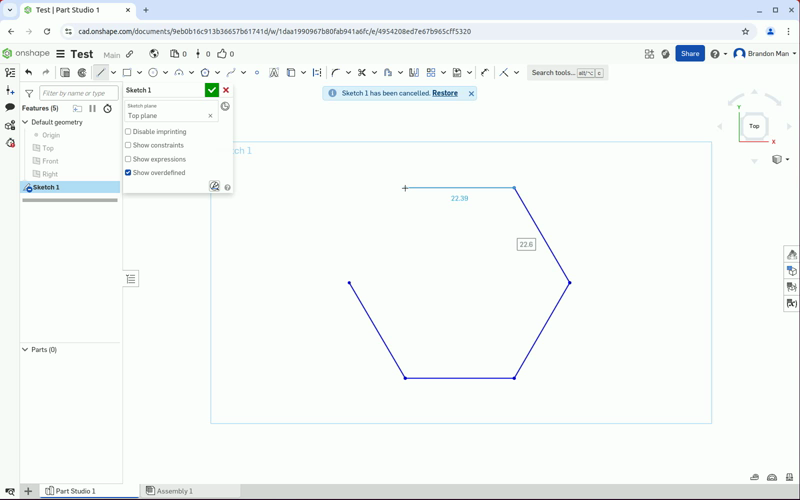
click(405, 187)
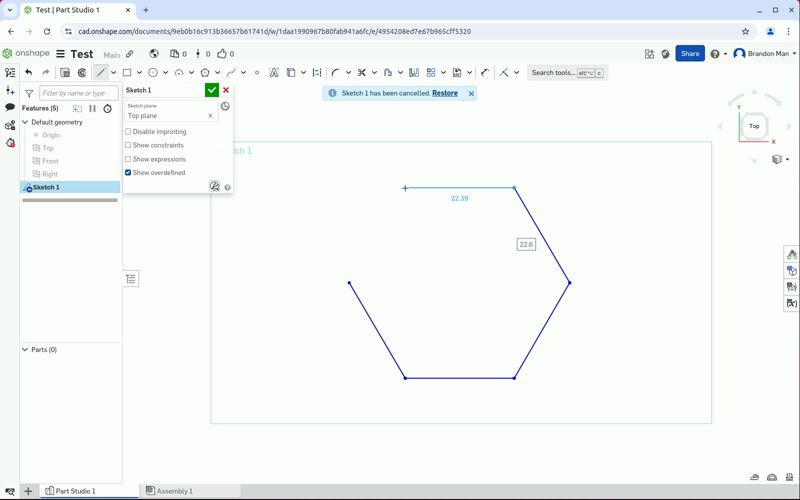
key_up(shift)
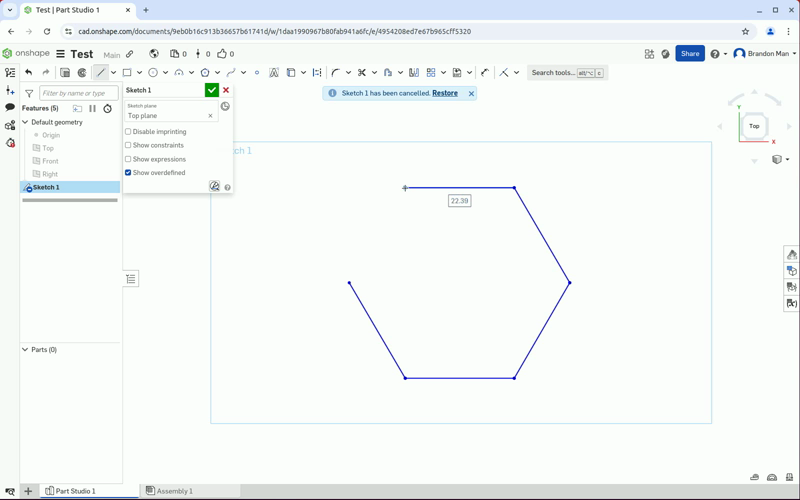
key_down(shift)
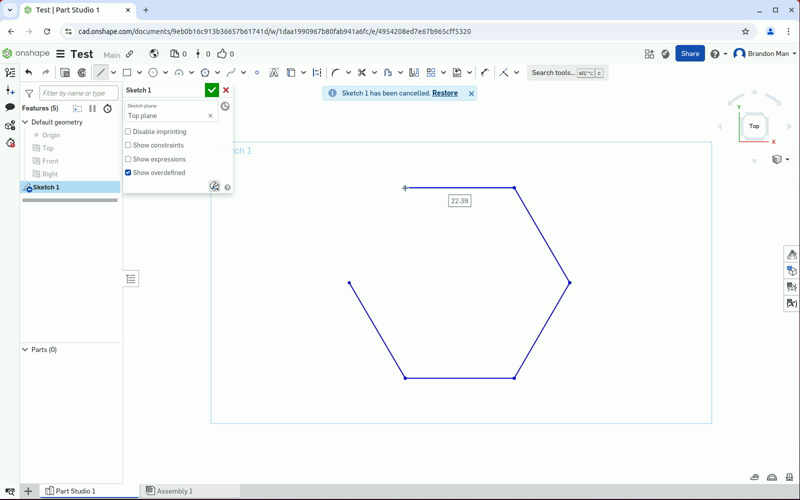
mouse_move(349, 282)
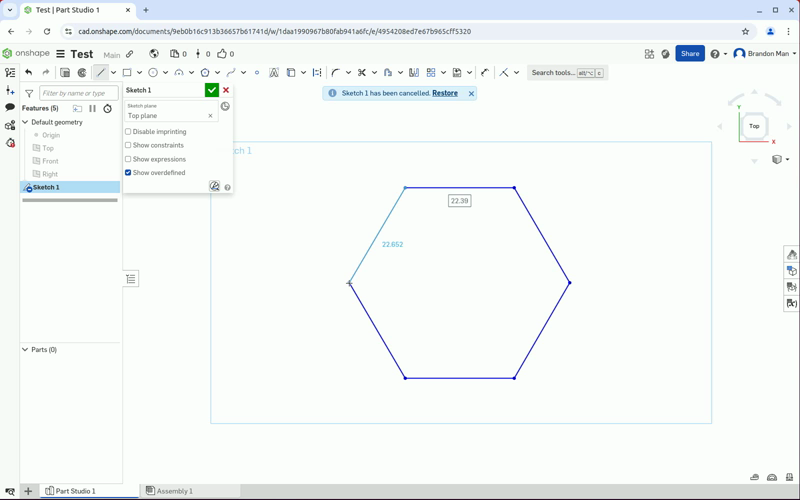
key_up(shift)
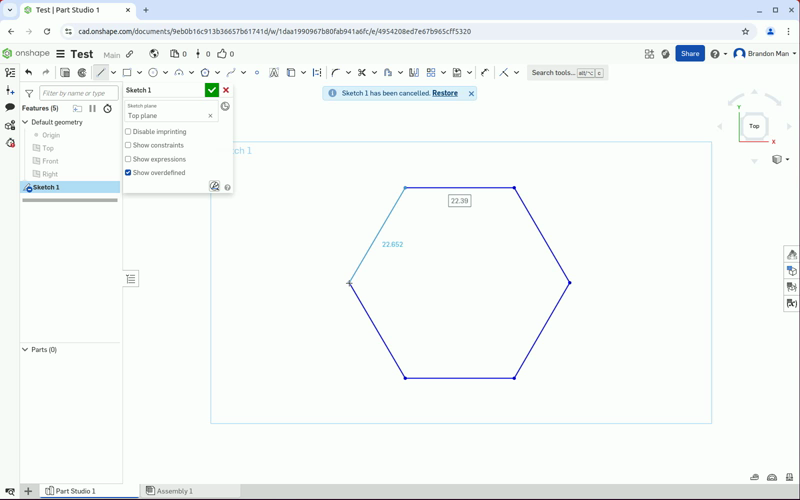
click(349, 282)
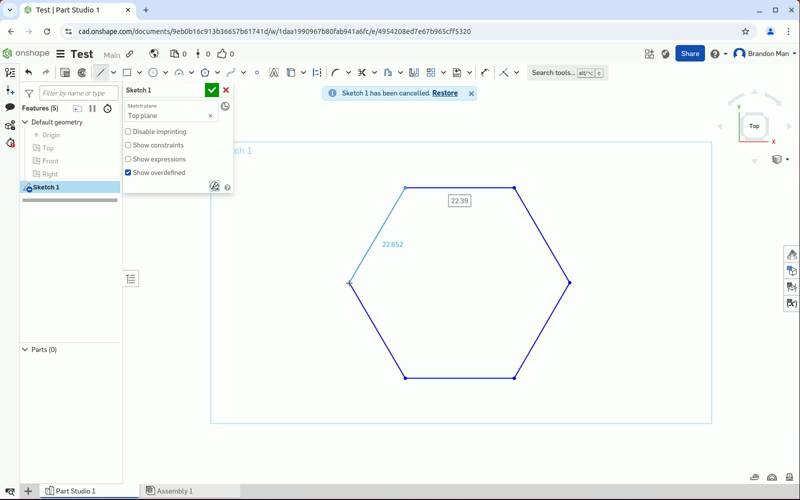
key(esc)
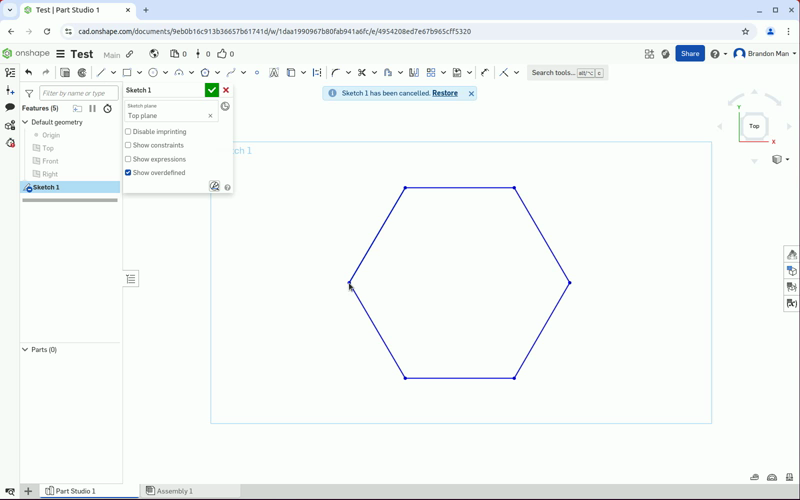
mouse_move(422, 333)
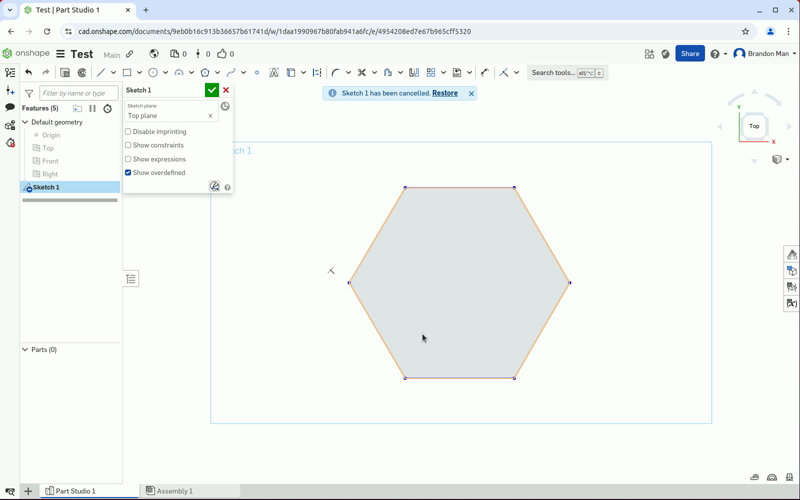
click(422, 333)
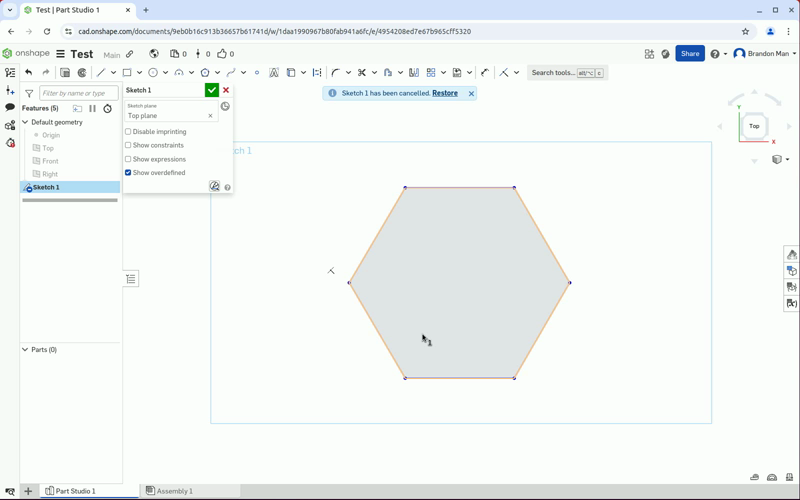
mouse_move(73, 352)
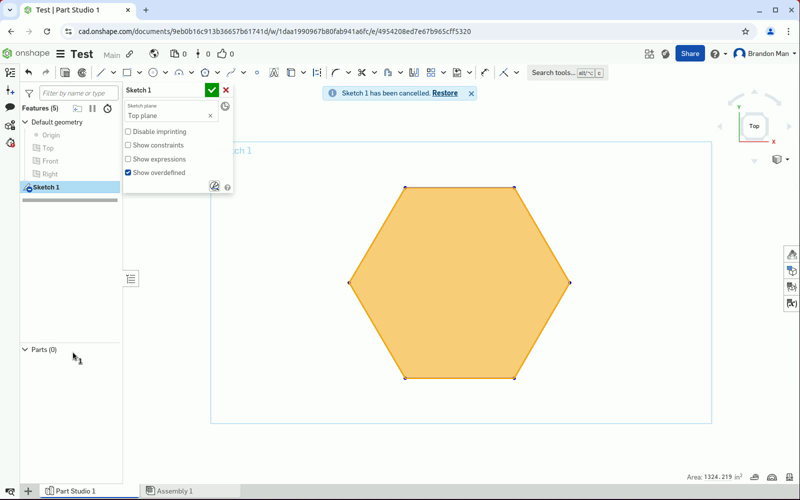
key(shift+y)
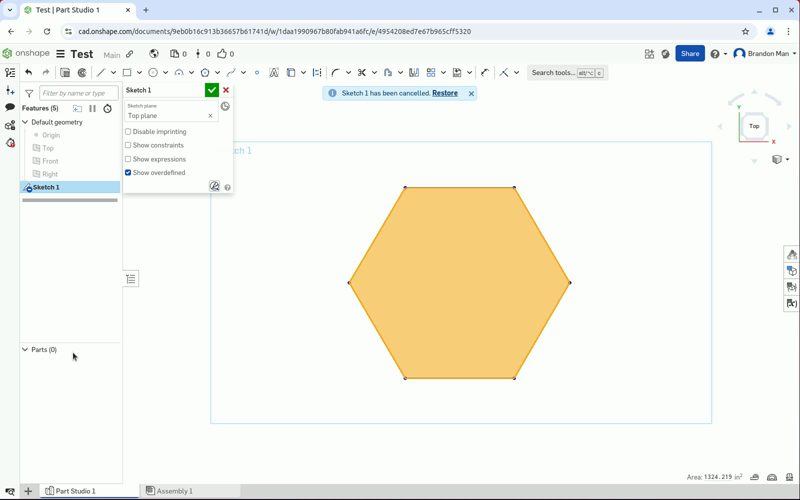
key(shift+e)
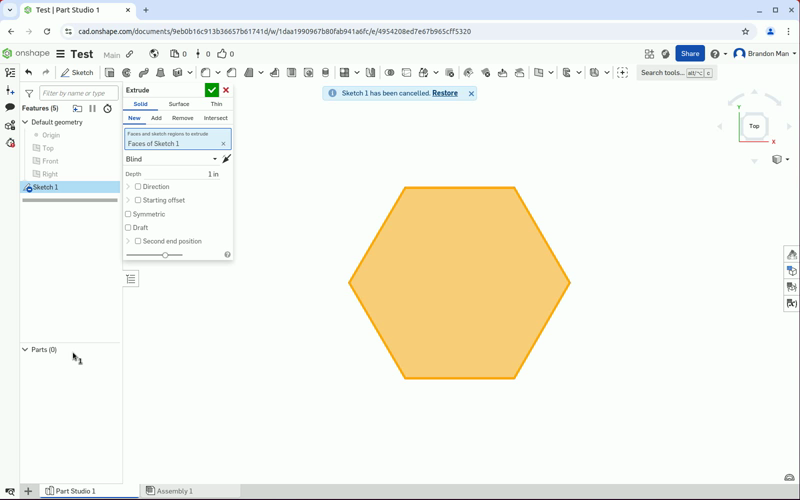
mouse_move(143, 106)
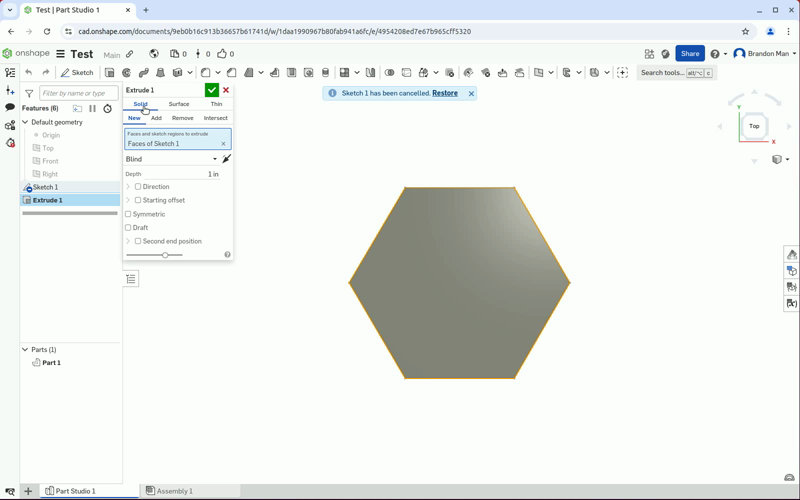
click(143, 106)
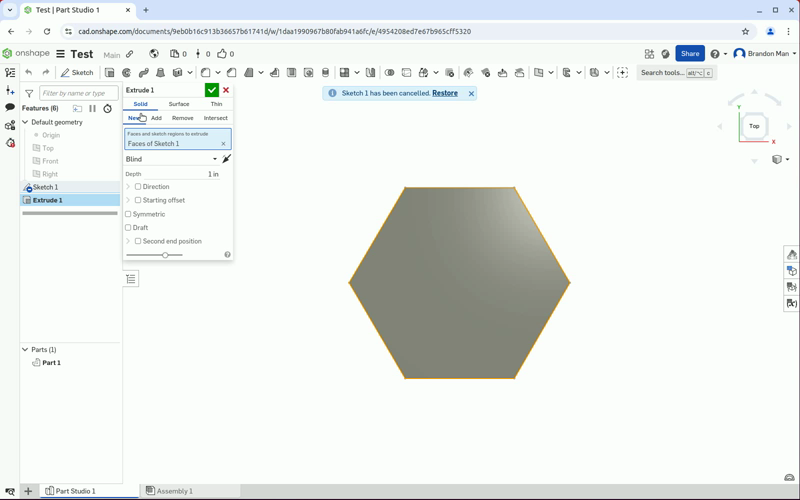
mouse_move(137, 120)
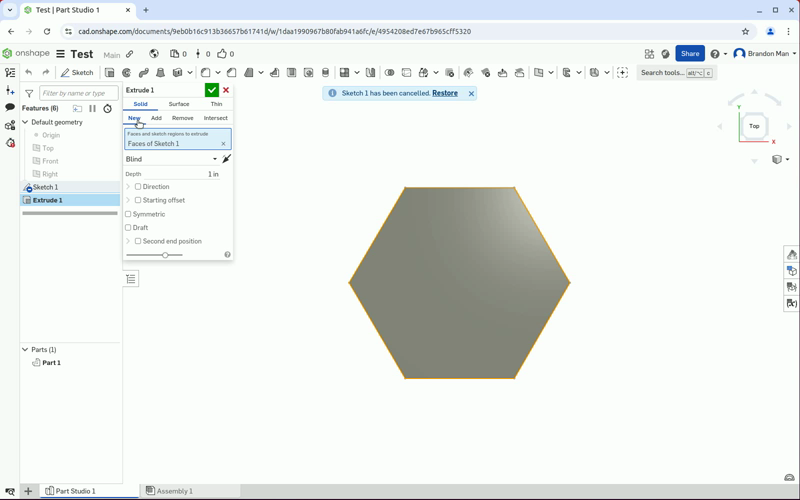
click(137, 120)
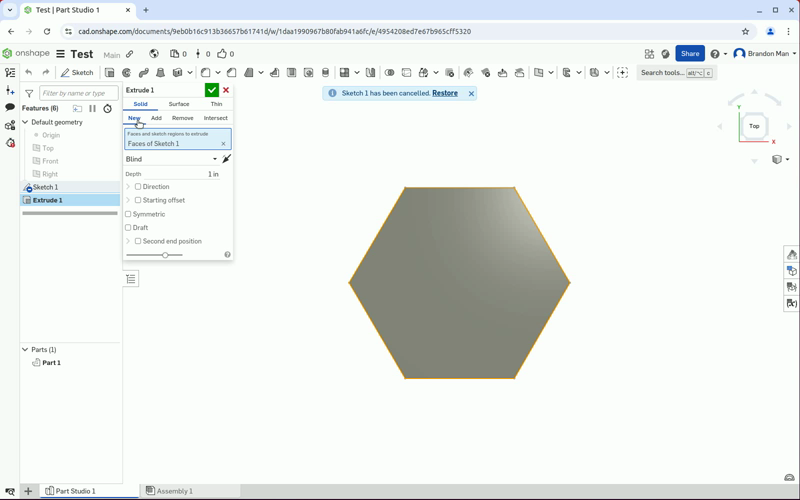
key(tab, 4)
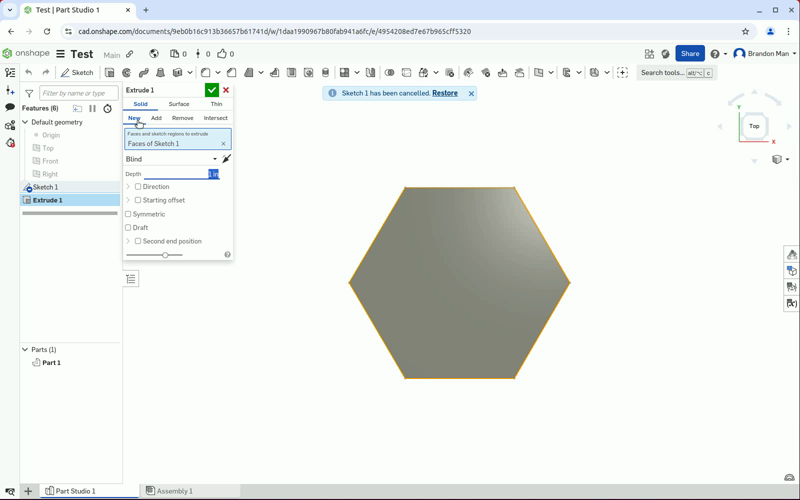
text(15.405)
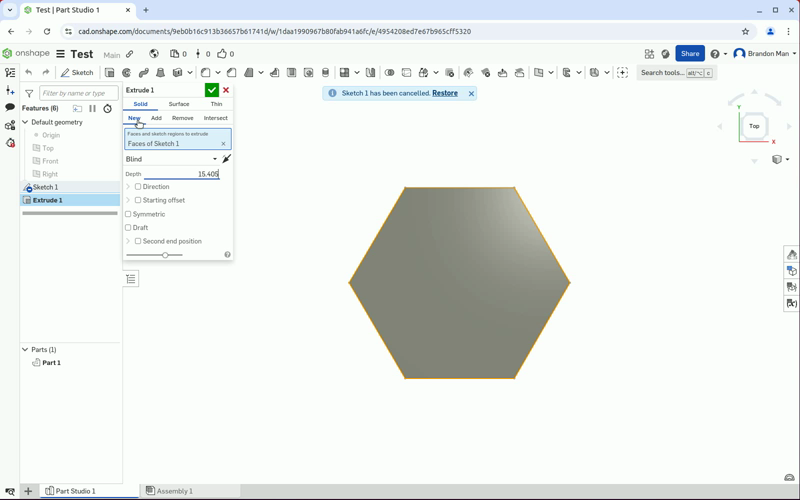
key(enter)
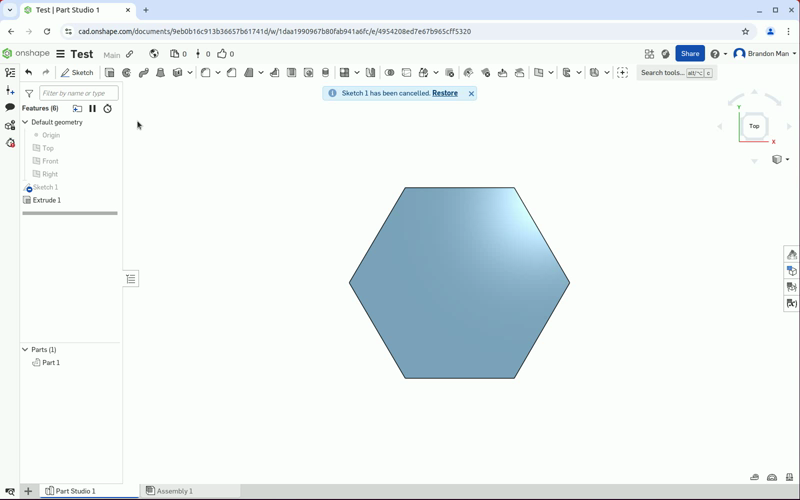
key(shift+h)
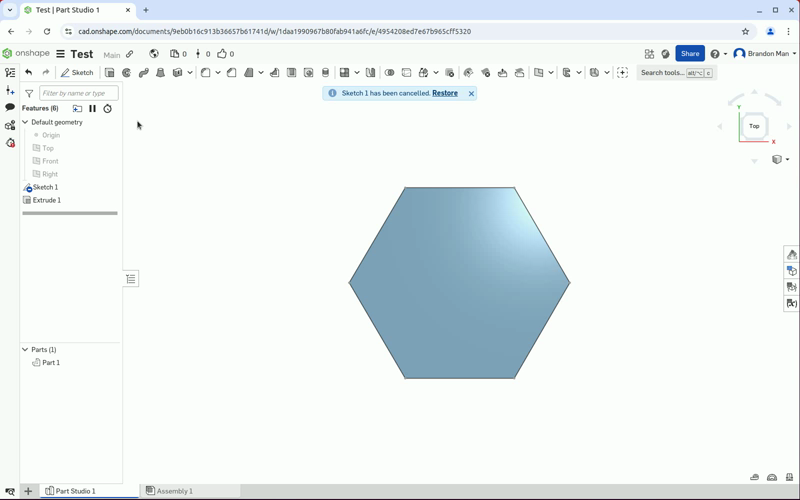
key(shift+h)
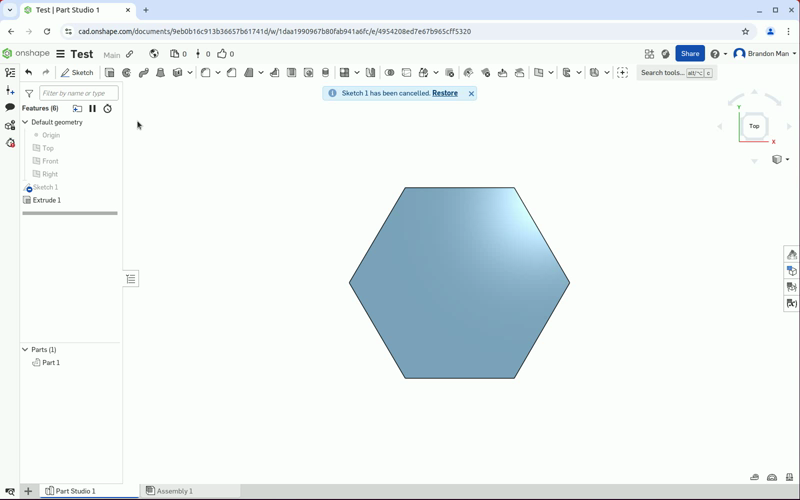
mouse_move(73, 189)
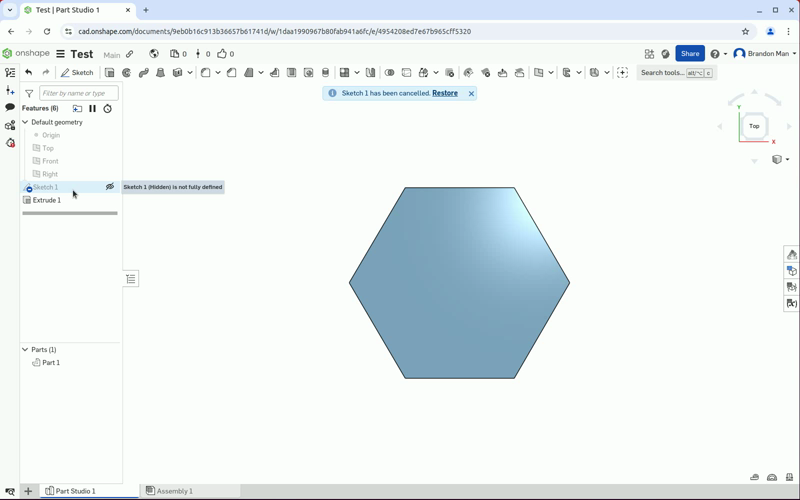
click(73, 189)
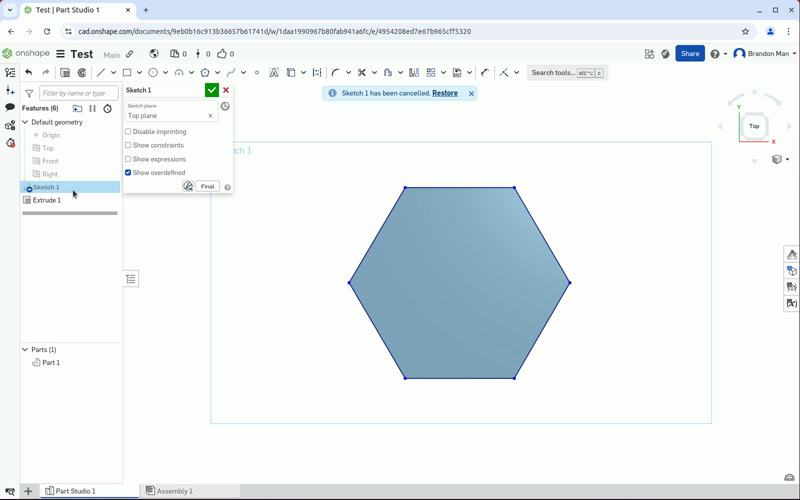
mouse_move(229, 92)
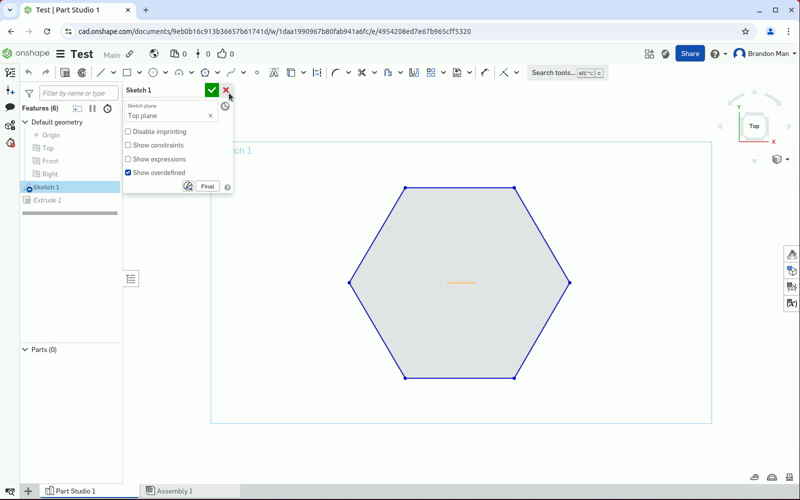
click(229, 92)
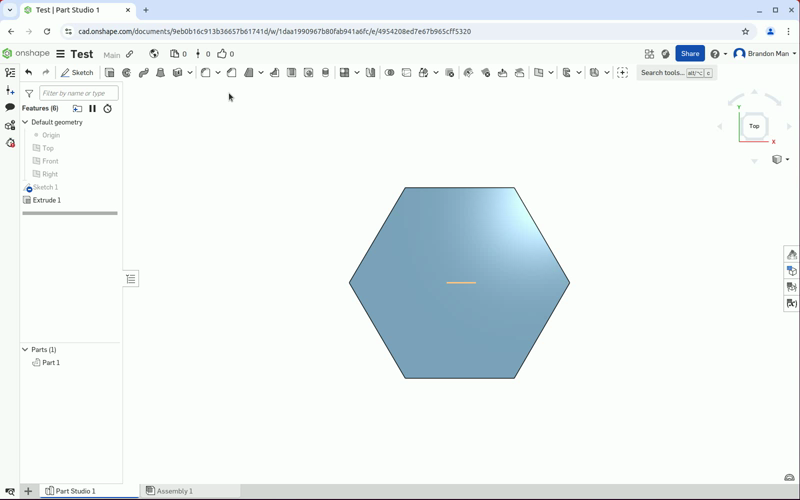
mouse_move(541, 75)
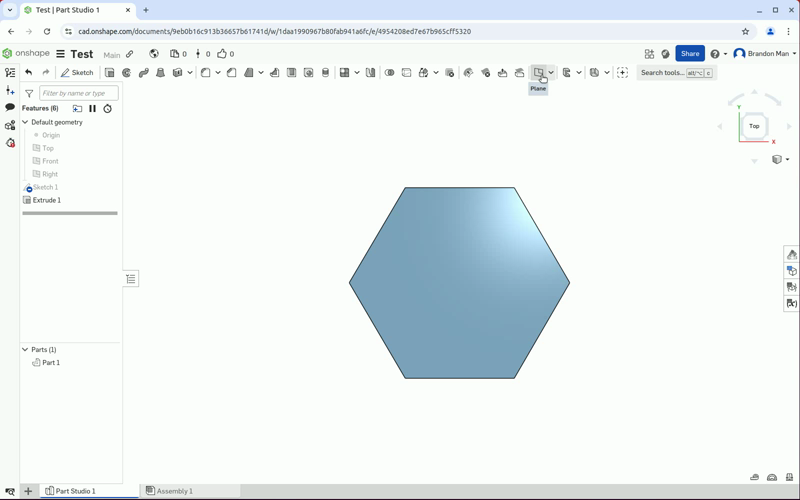
click(541, 75)
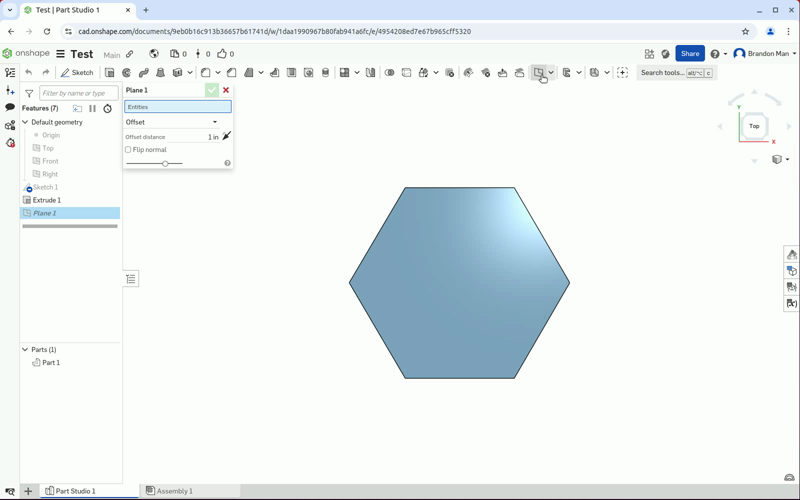
mouse_move(73, 150)
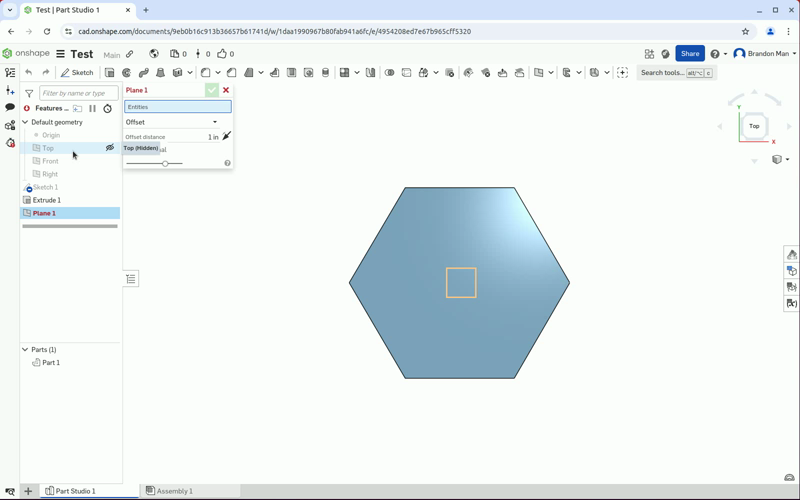
click(73, 150)
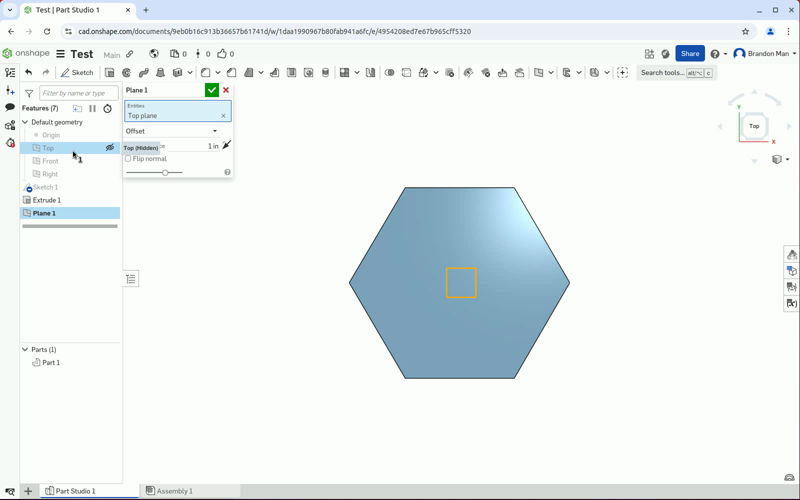
key(tab, 2)
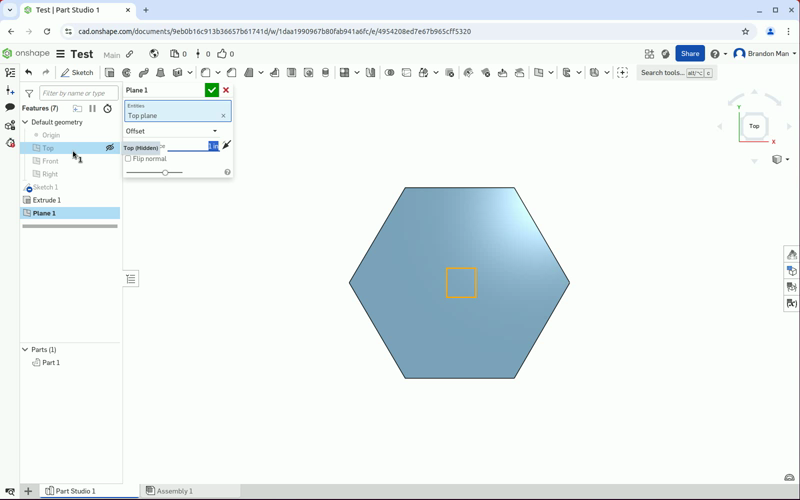
text(15.405)
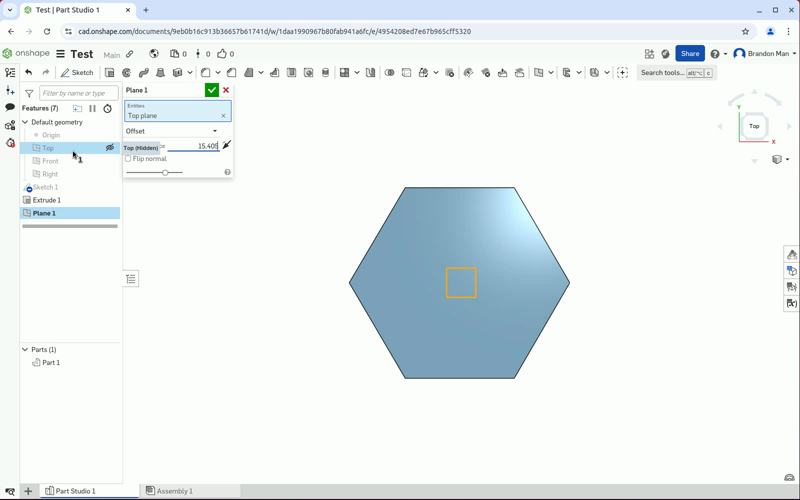
key(enter, 2)
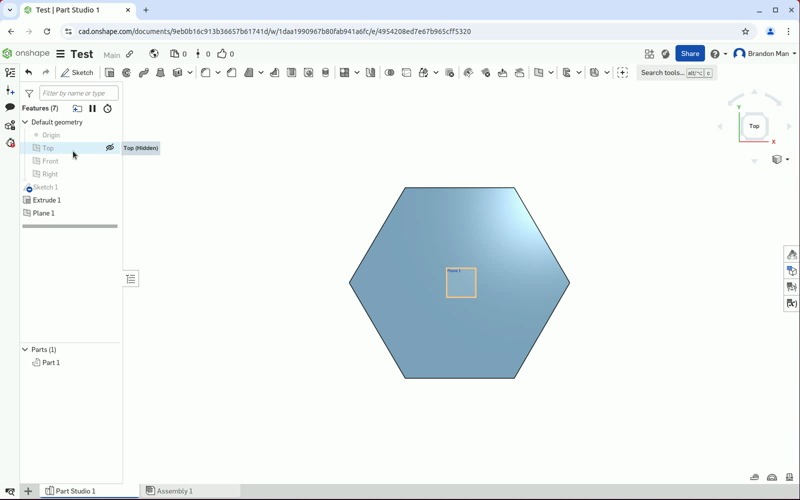
key(shift+s)
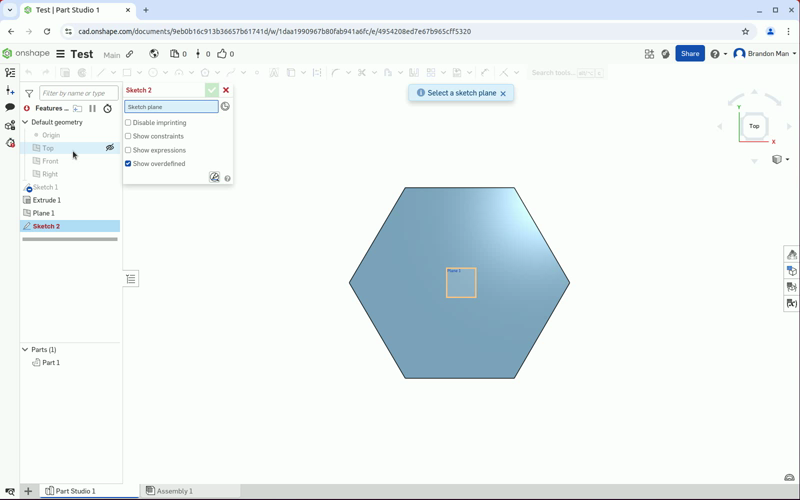
mouse_move(73, 215)
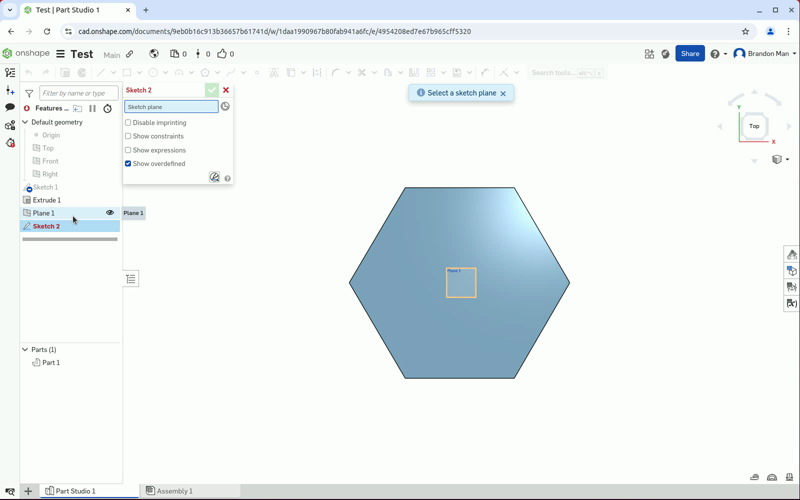
click(73, 215)
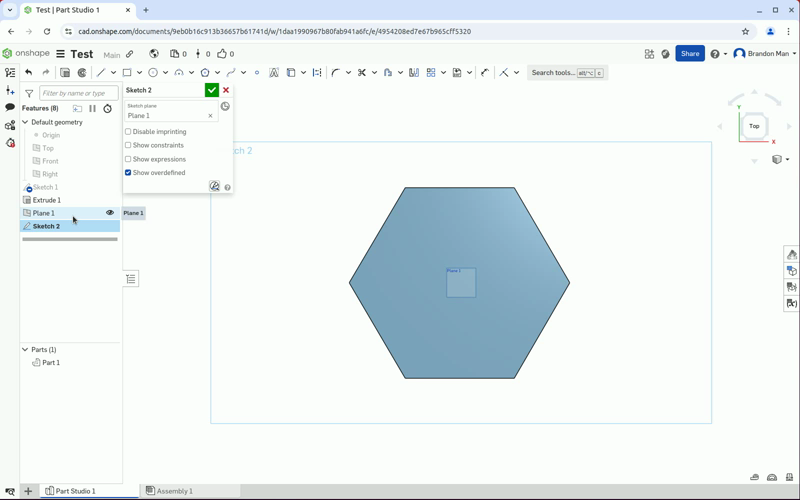
mouse_move(73, 352)
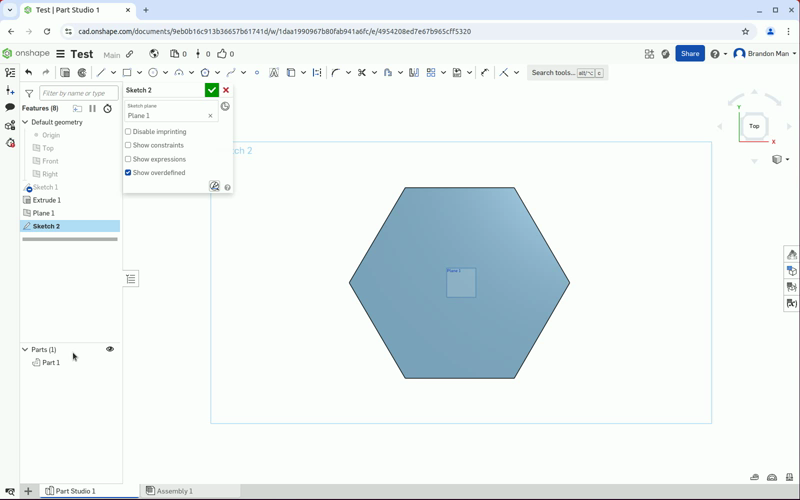
key(y)
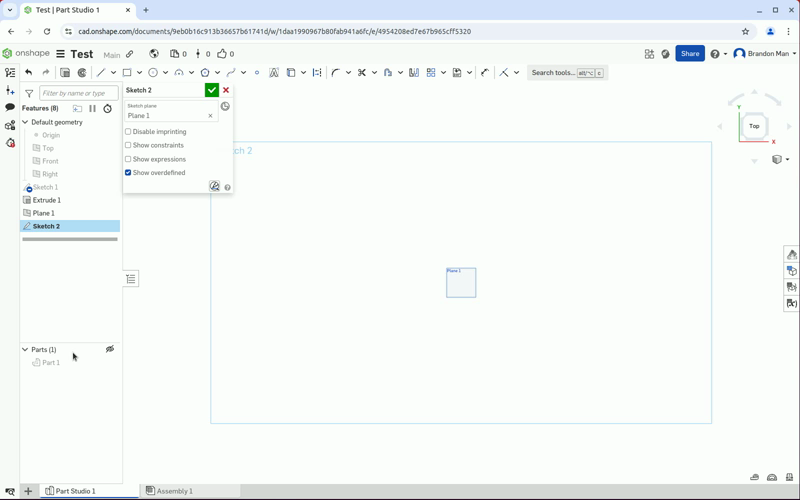
key(c)
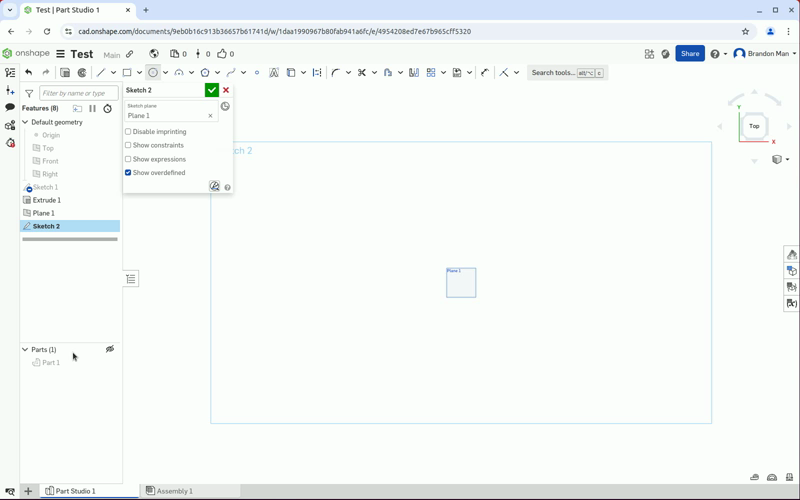
key_down(shift)
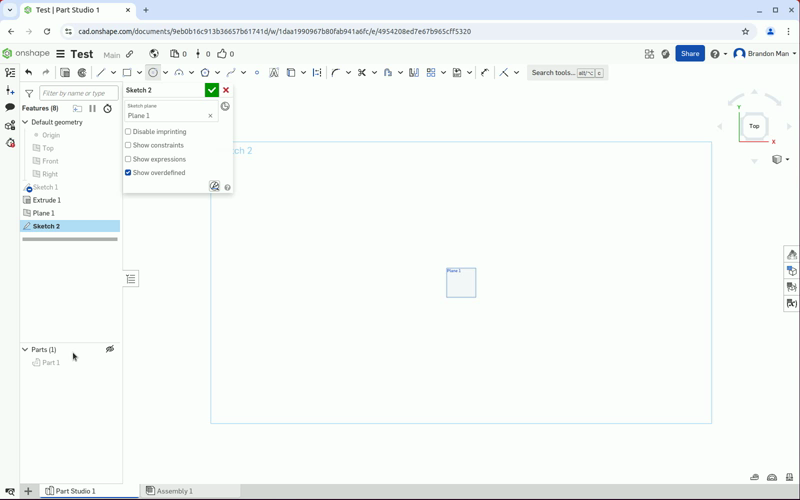
mouse_move(461, 282)
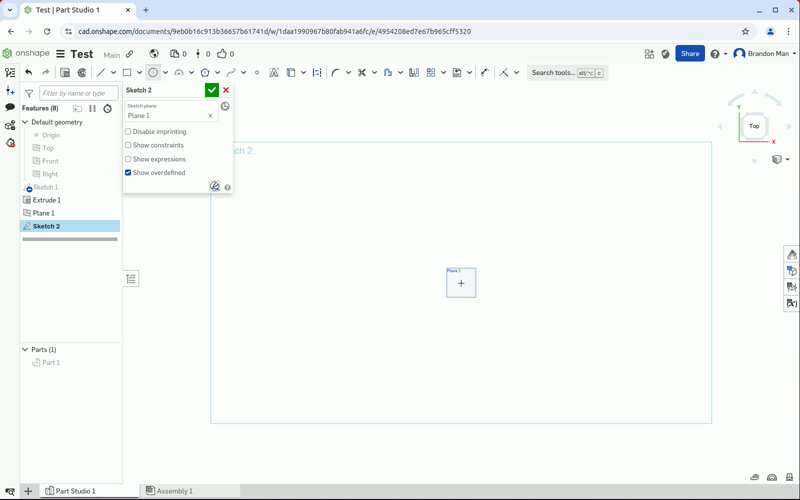
click(461, 282)
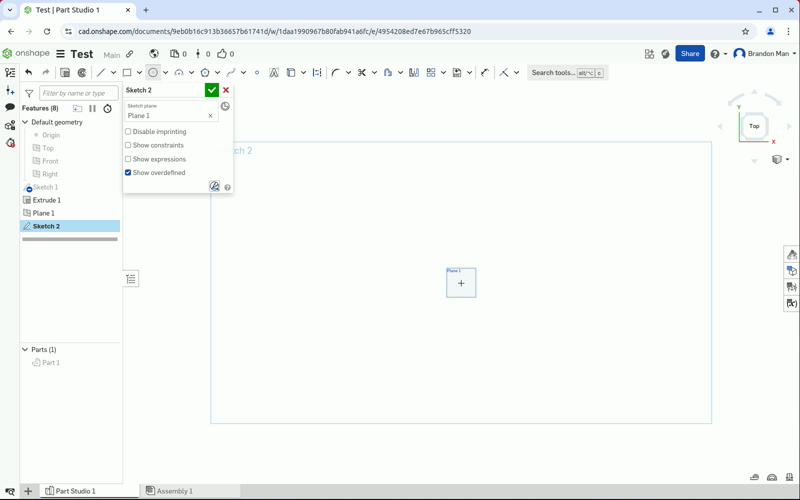
key_up(shift)
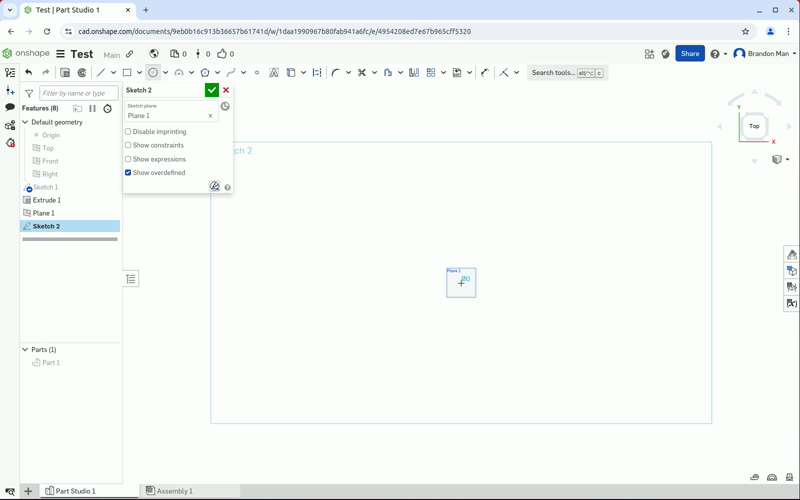
mouse_move(552, 282)
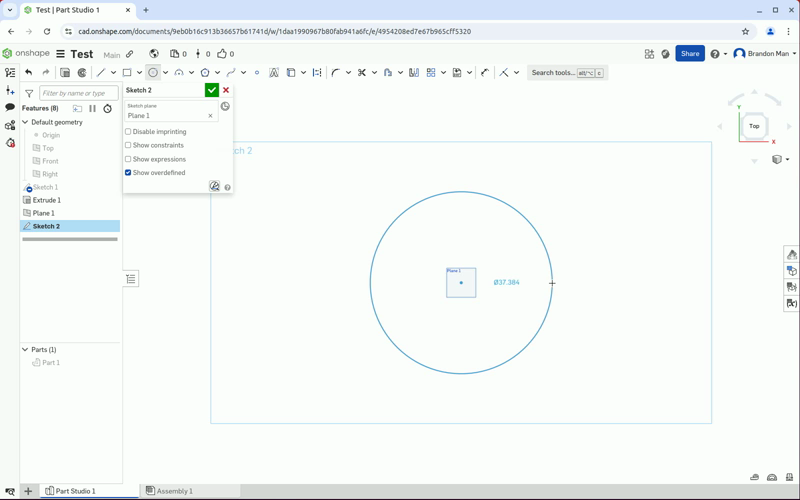
click(552, 282)
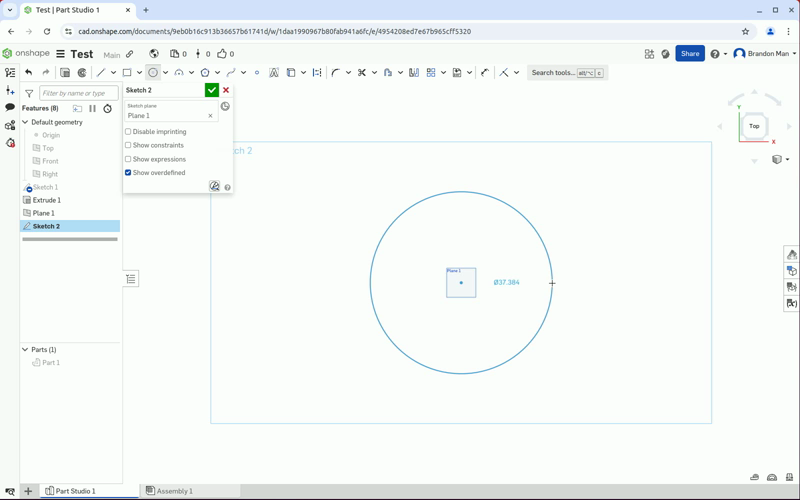
key(esc)
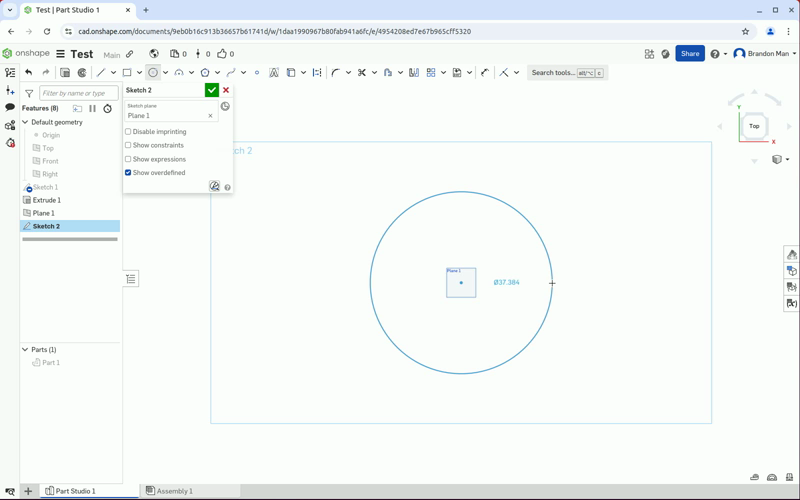
mouse_move(476, 294)
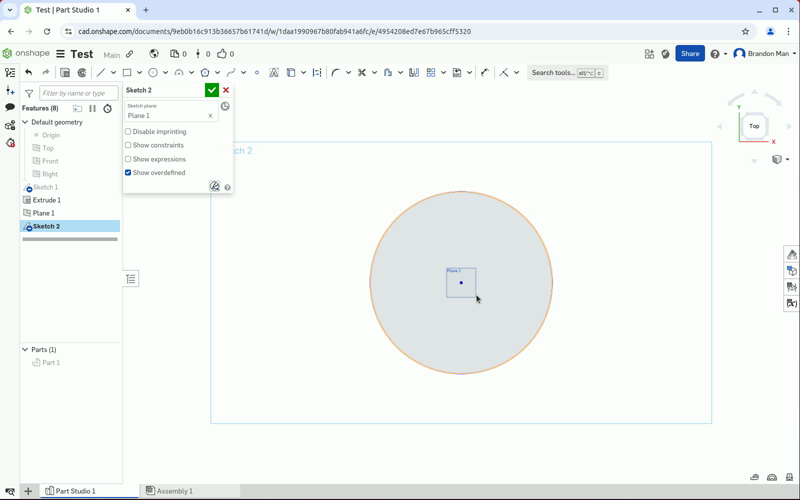
click(476, 294)
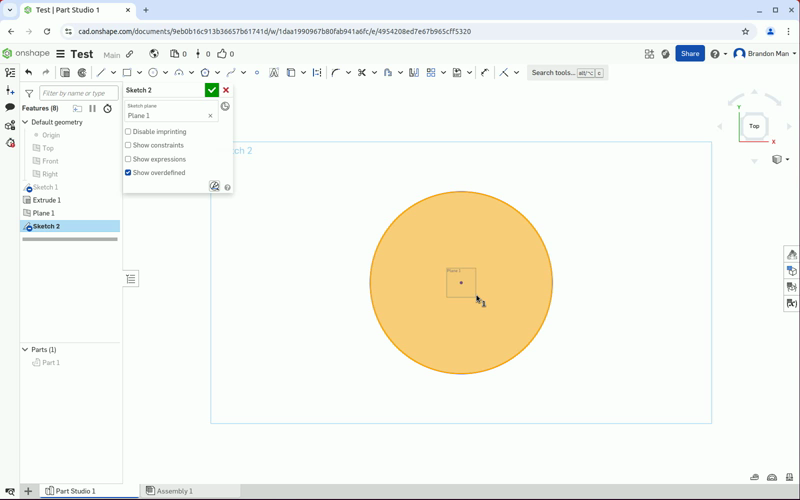
mouse_move(73, 352)
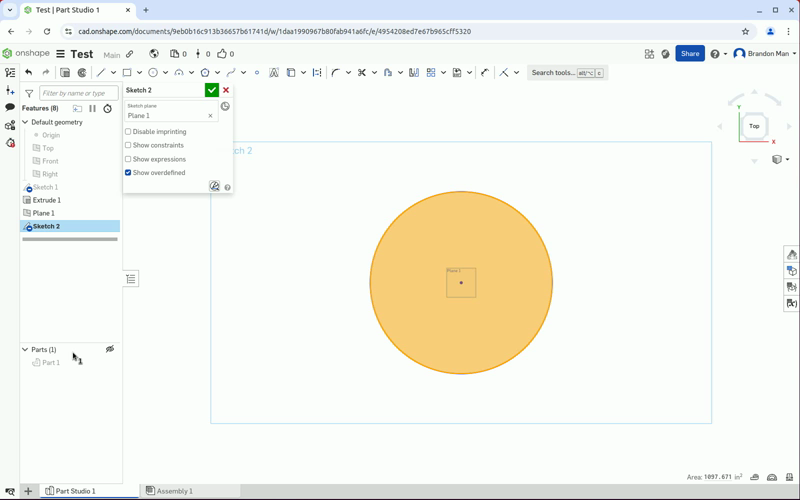
key(shift+y)
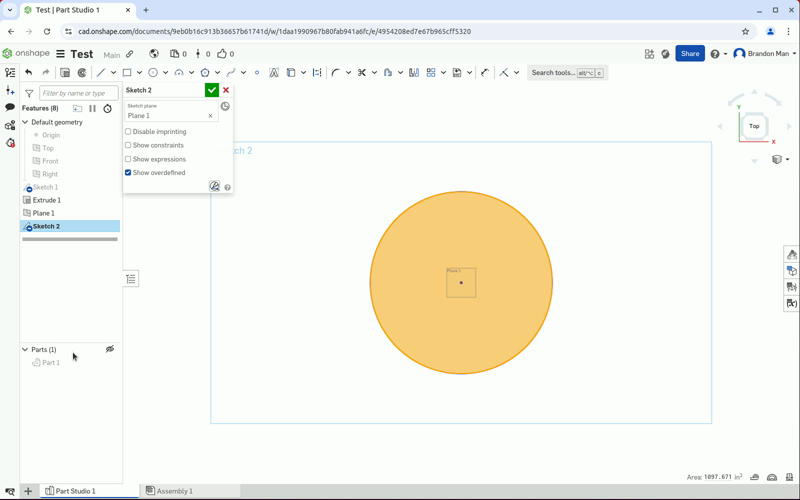
key(shift+e)
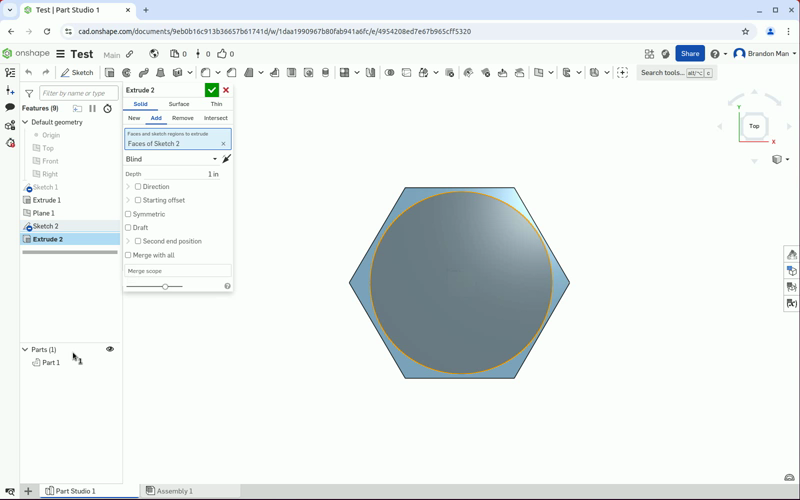
mouse_move(143, 106)
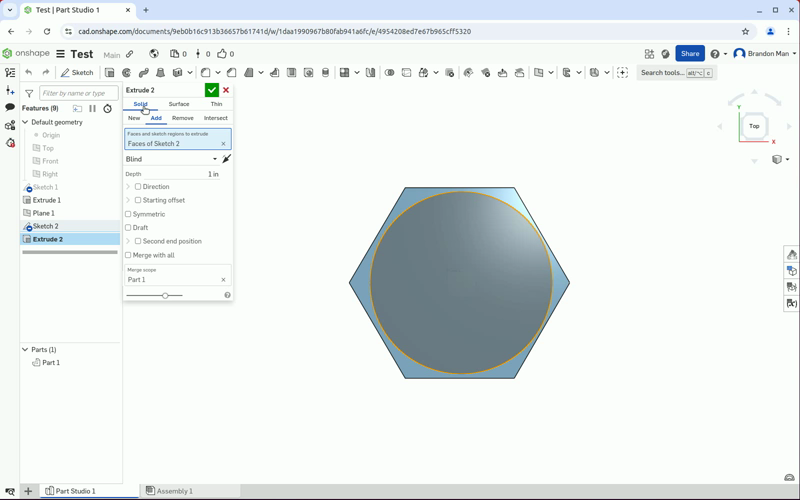
click(143, 106)
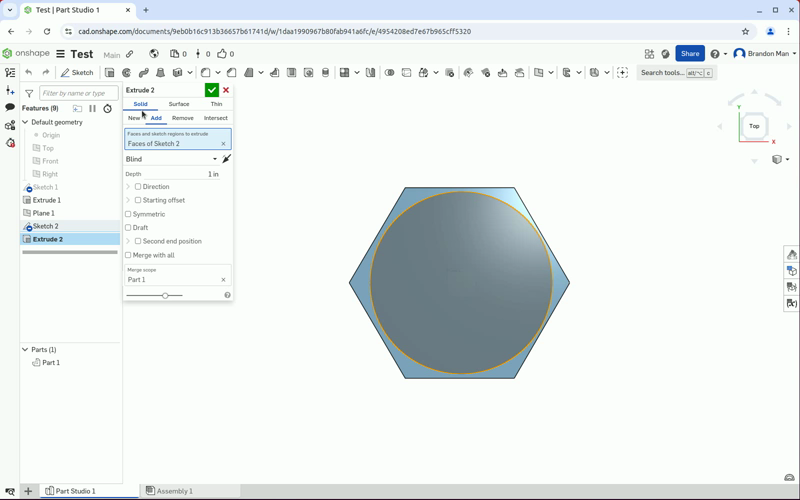
mouse_move(137, 120)
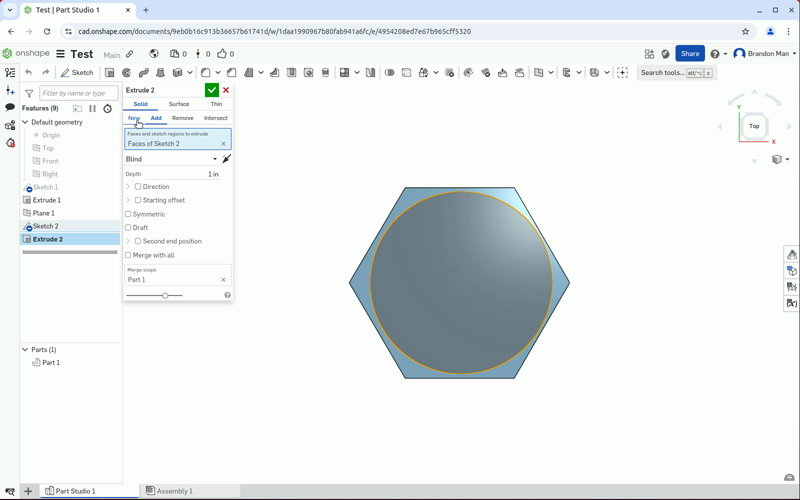
click(137, 120)
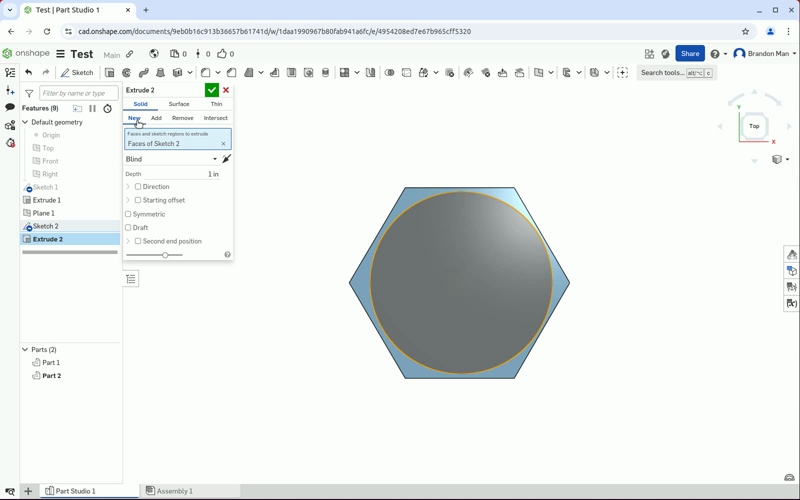
key(tab, 4)
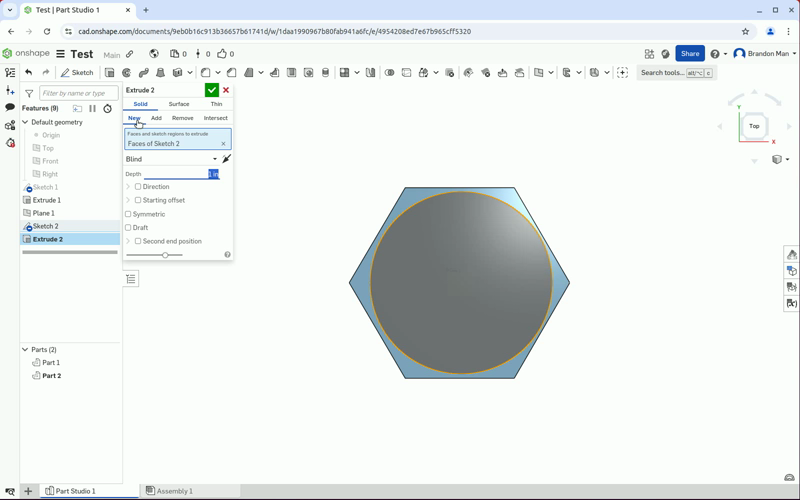
text(7.703)
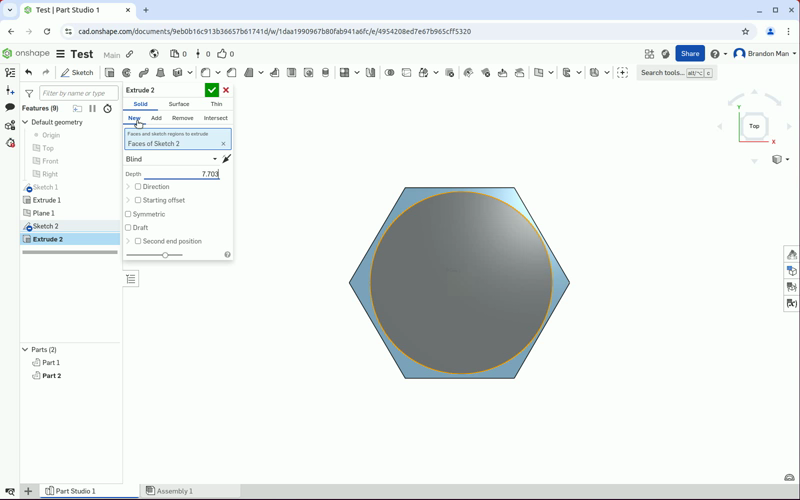
key(enter)
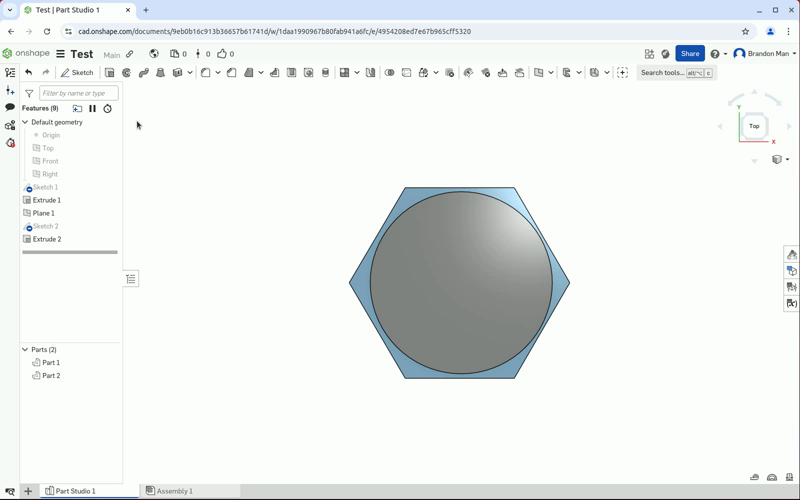
key(shift+h)
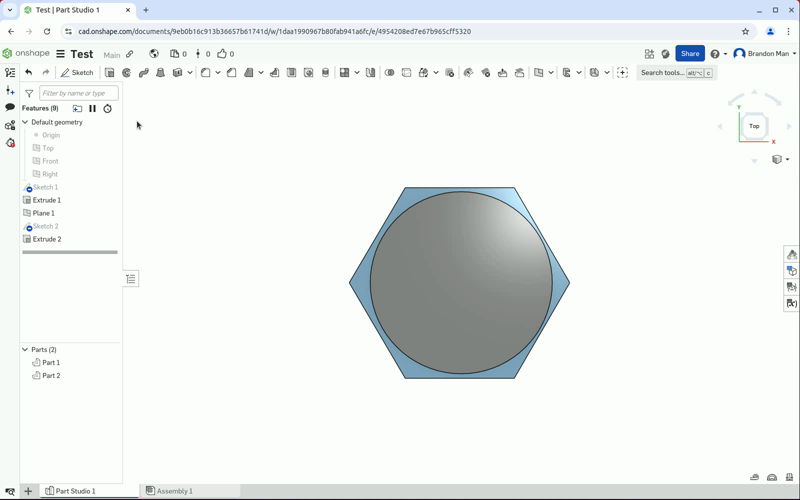
key(shift+h)
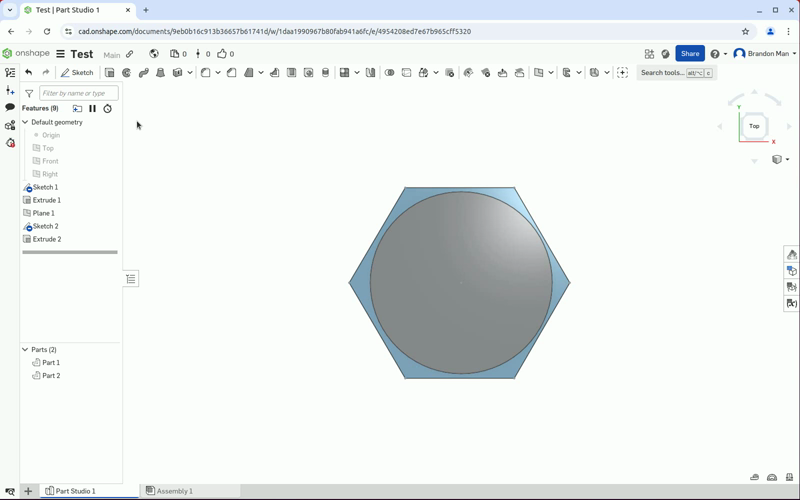
key(shift+7)
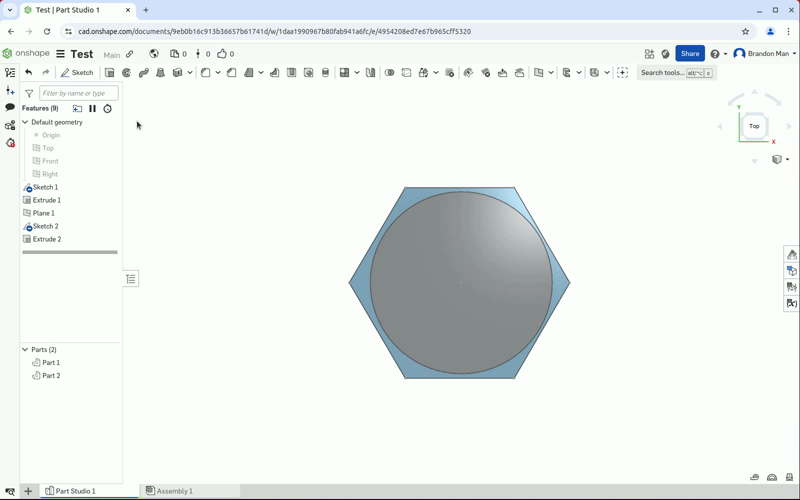
key(up, 3)
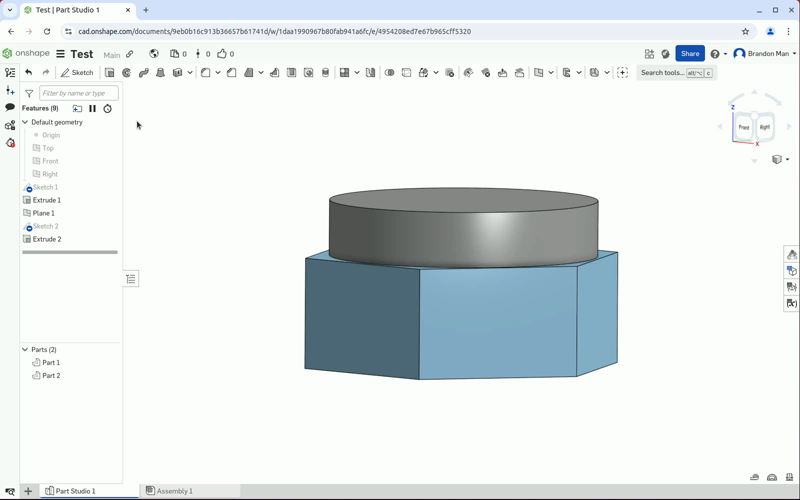
key(left, 3)
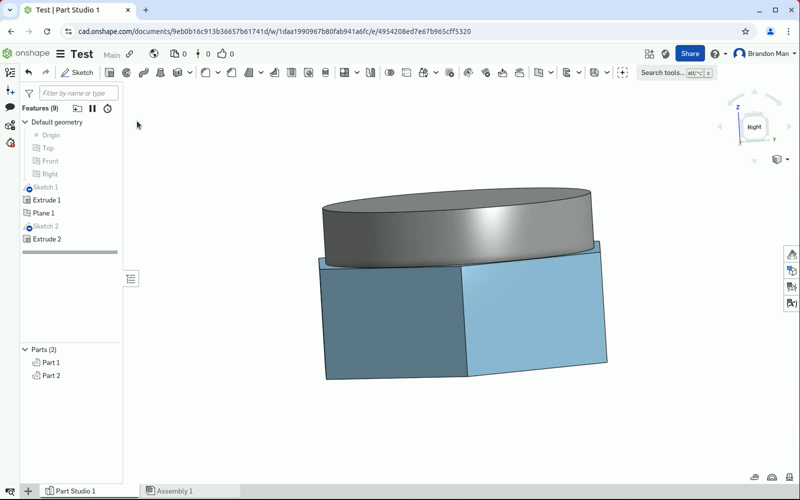
key(right, 3)
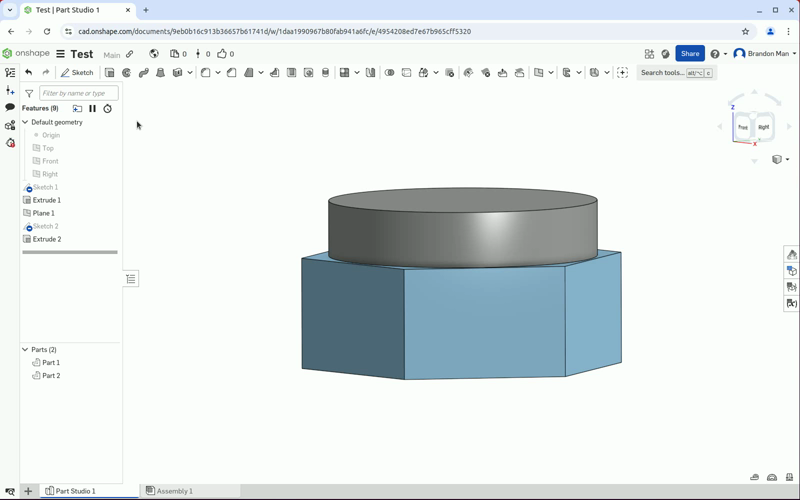
key(down, 3)
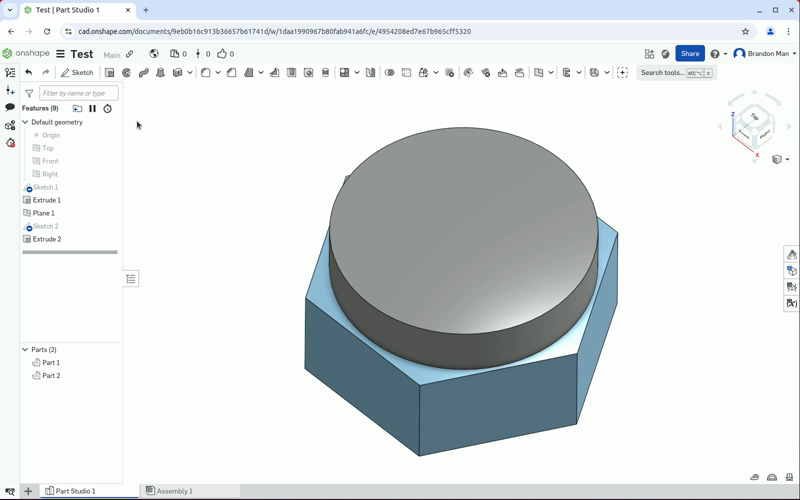
mouse_move(73, 189)
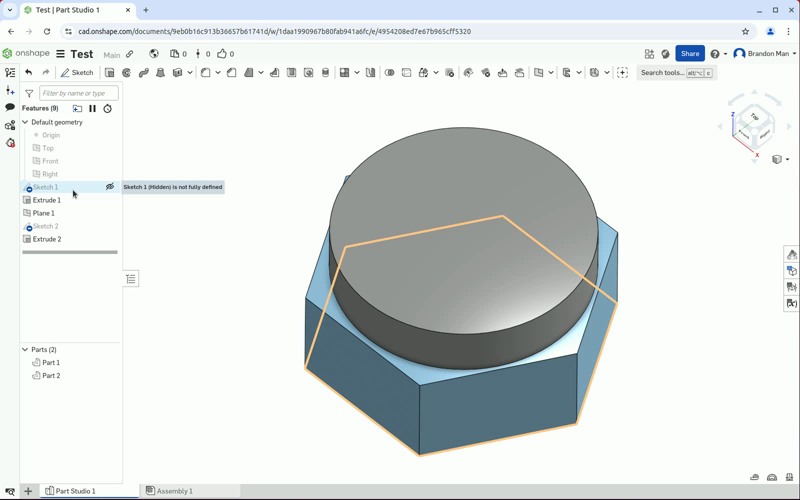
click(73, 189)